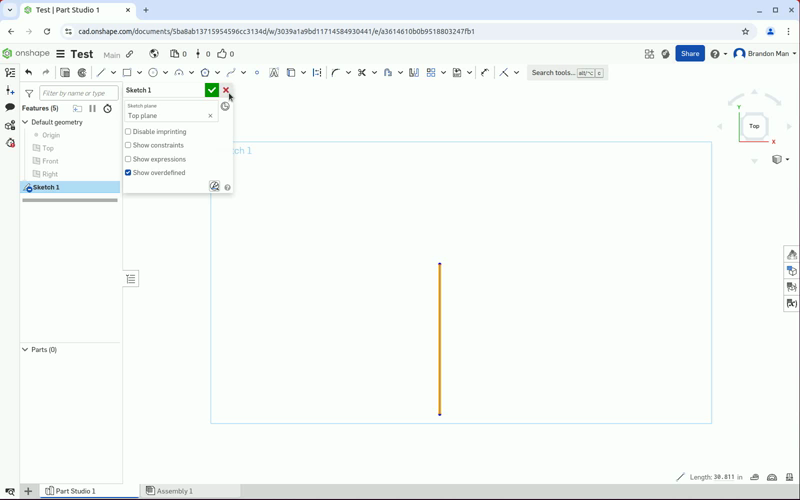
key(shift+h)
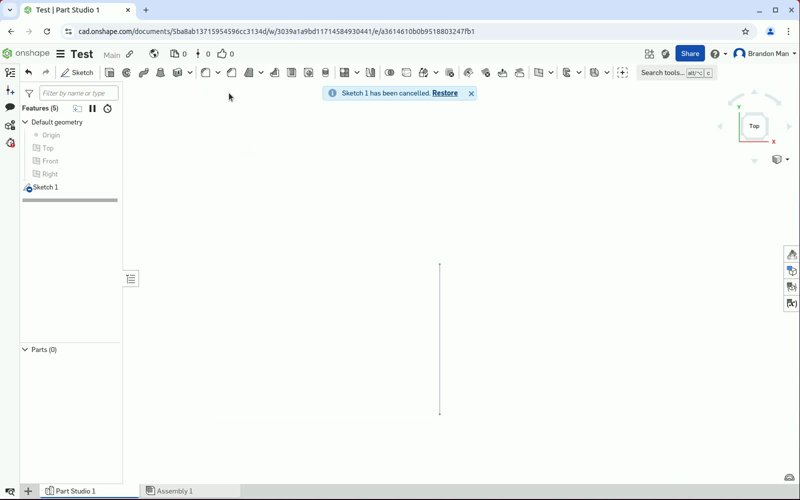
key(shift+s)
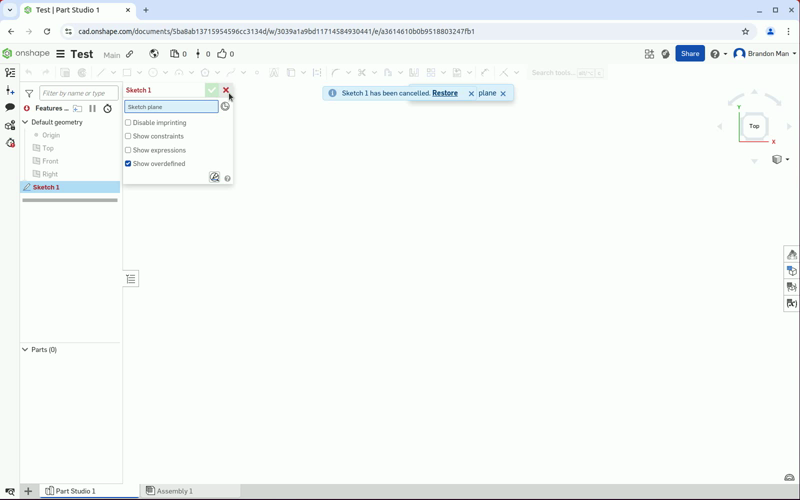
mouse_move(73, 150)
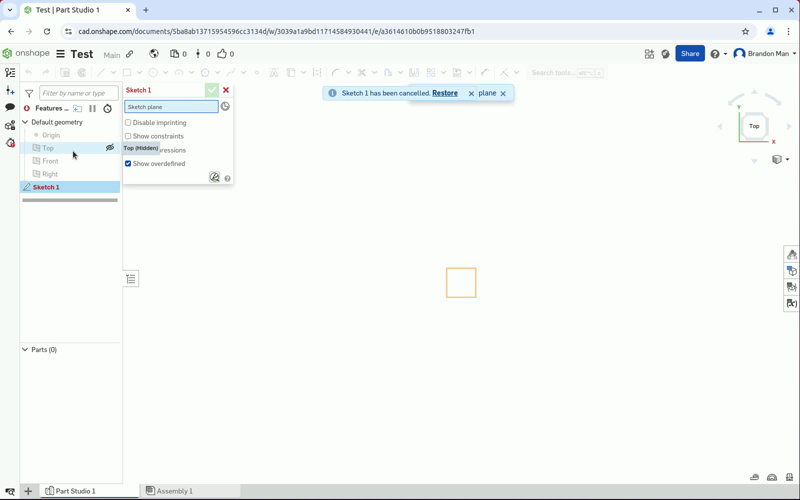
click(73, 150)
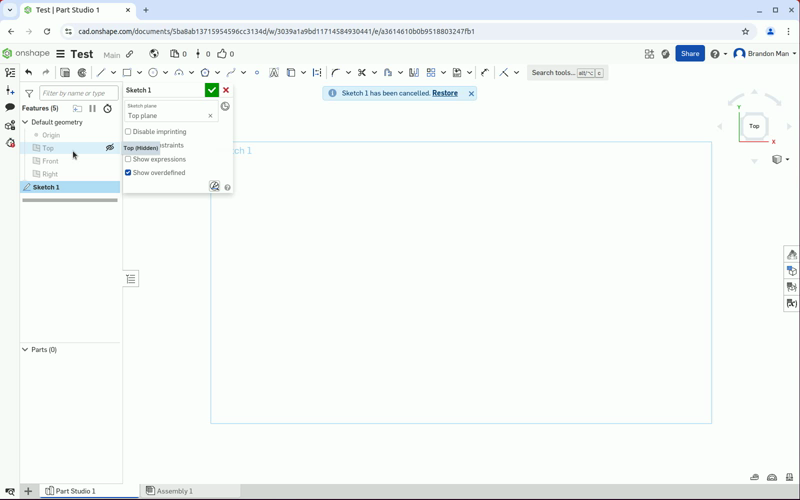
mouse_move(73, 352)
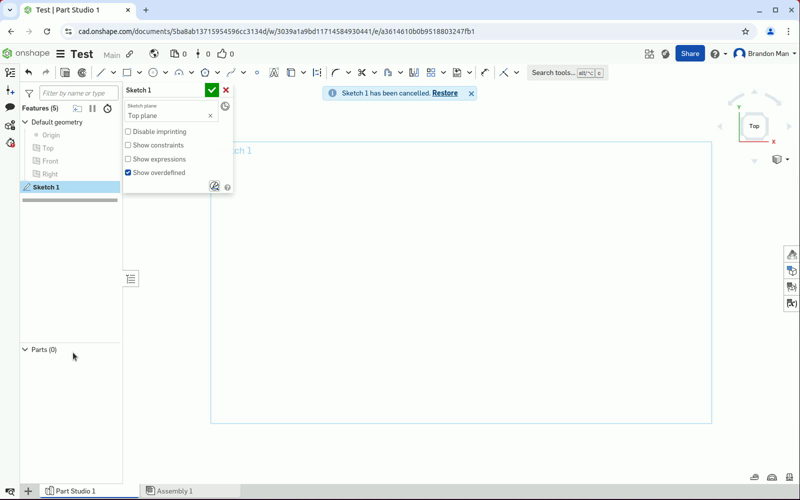
key(y)
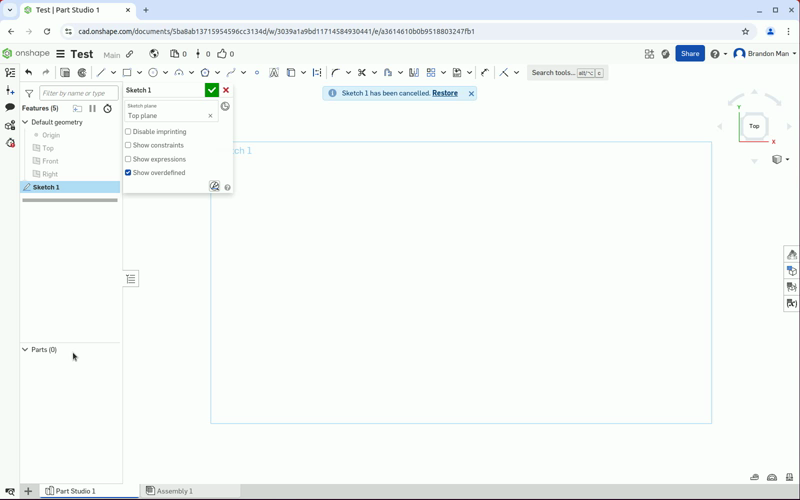
key(c)
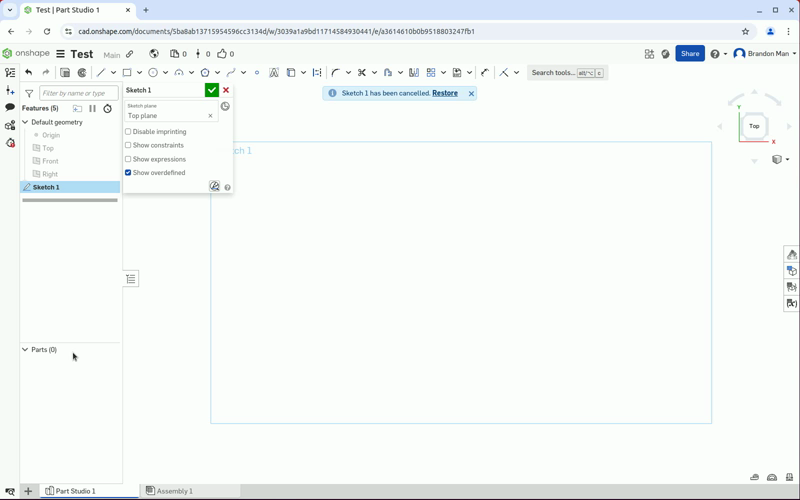
key_down(shift)
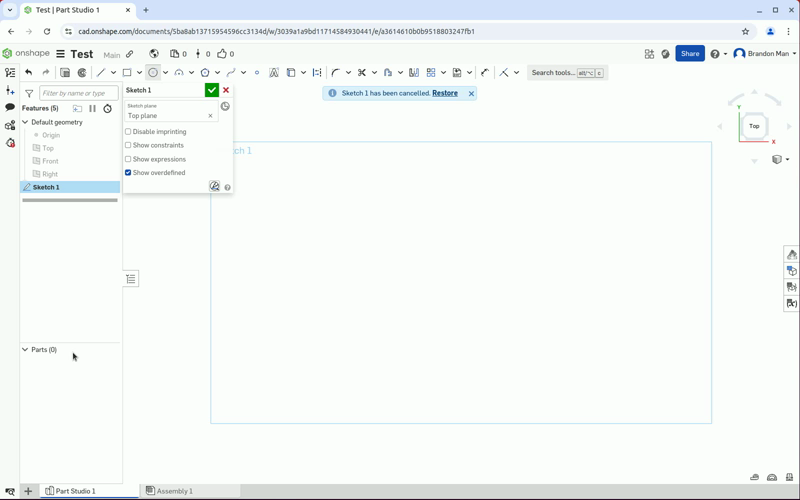
mouse_move(364, 282)
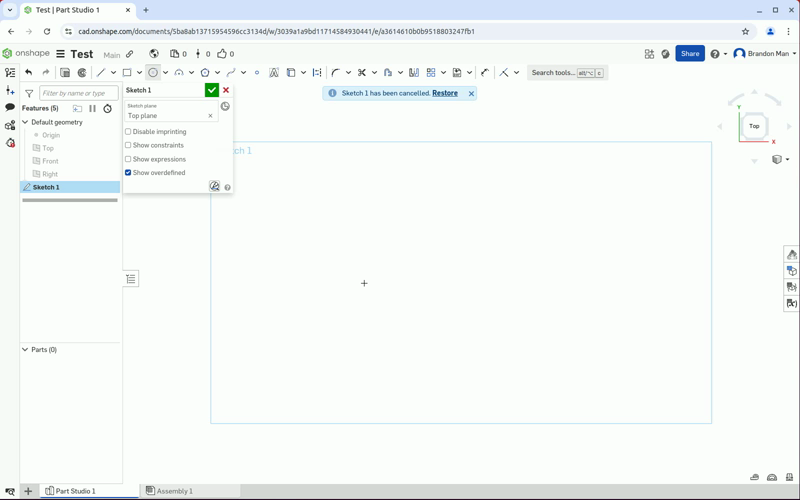
click(364, 282)
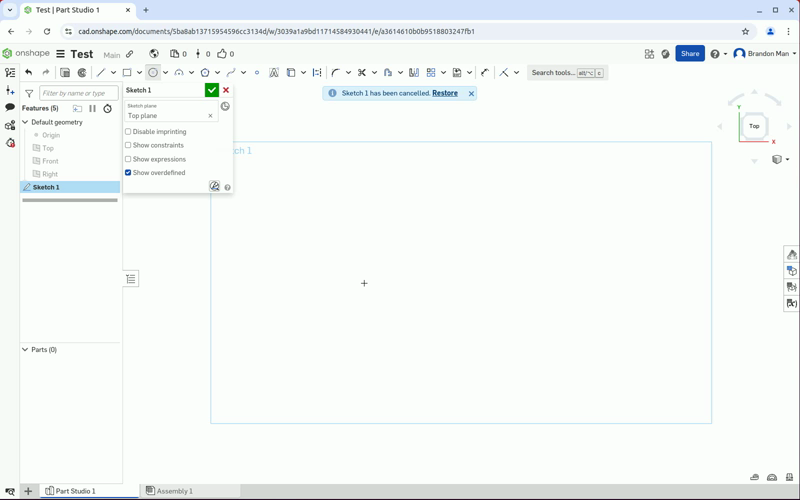
key_up(shift)
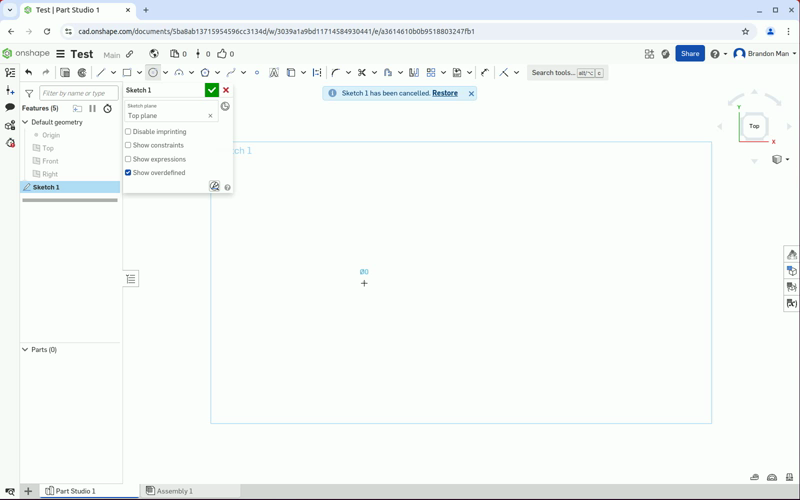
mouse_move(379, 282)
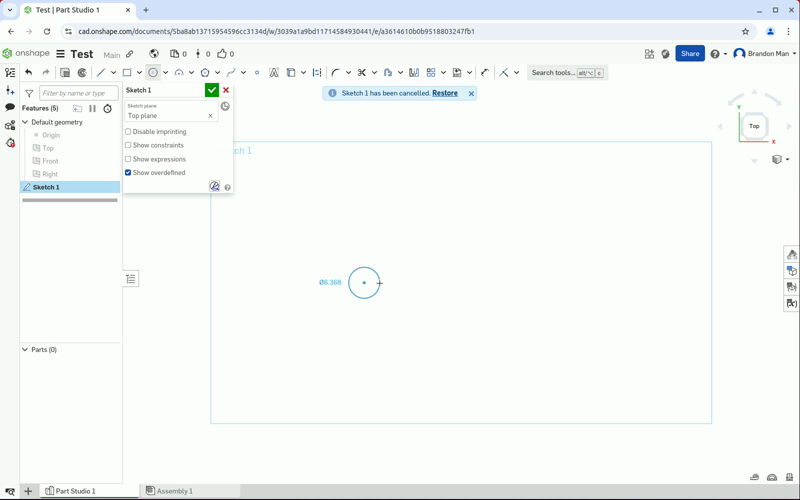
click(379, 282)
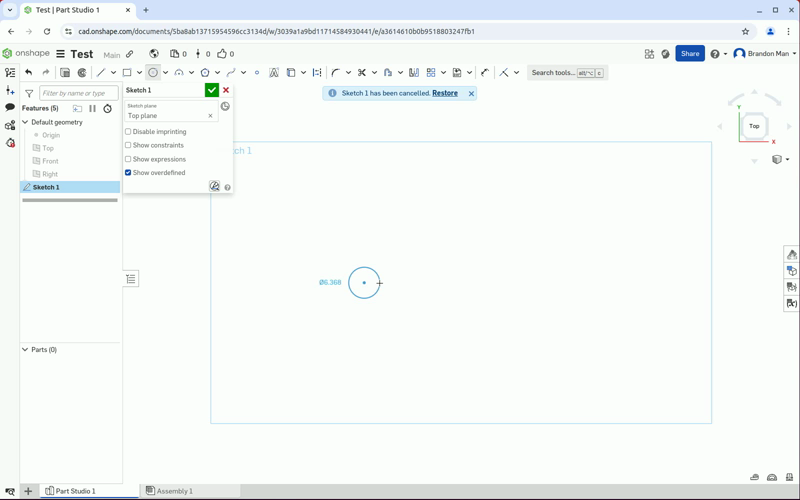
key(esc)
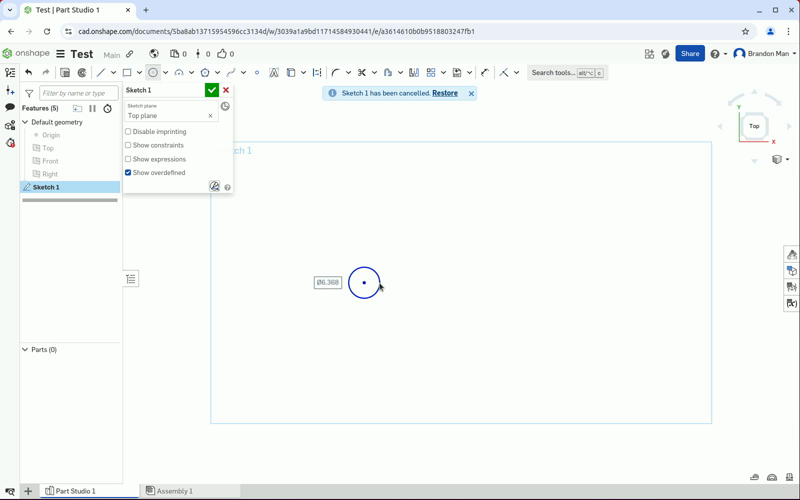
mouse_move(370, 279)
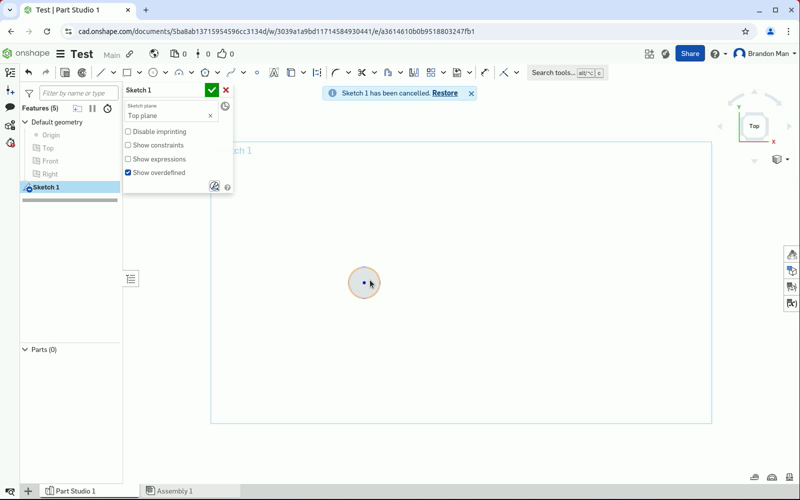
scroll(6)
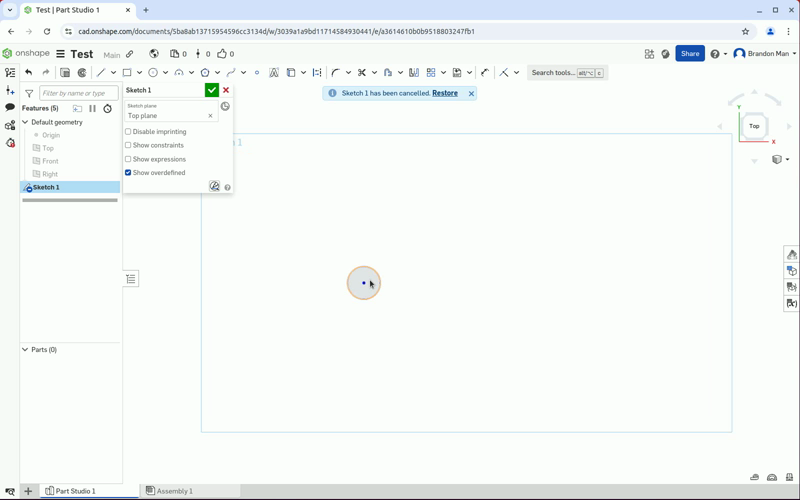
scroll(6)
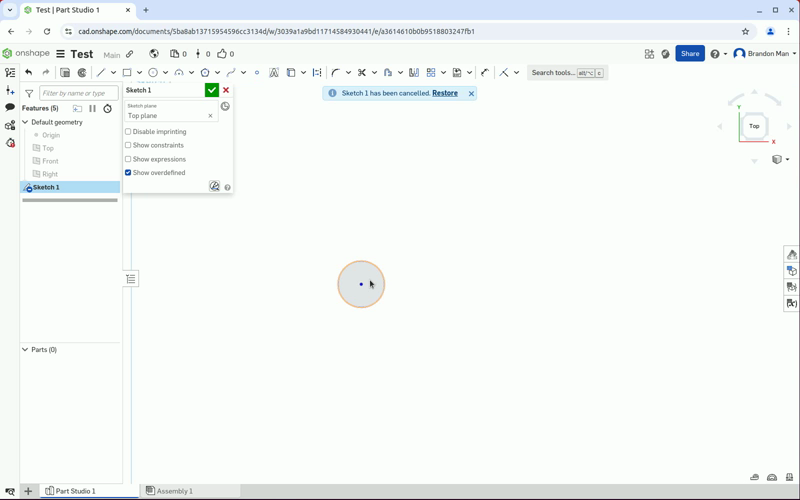
scroll(6)
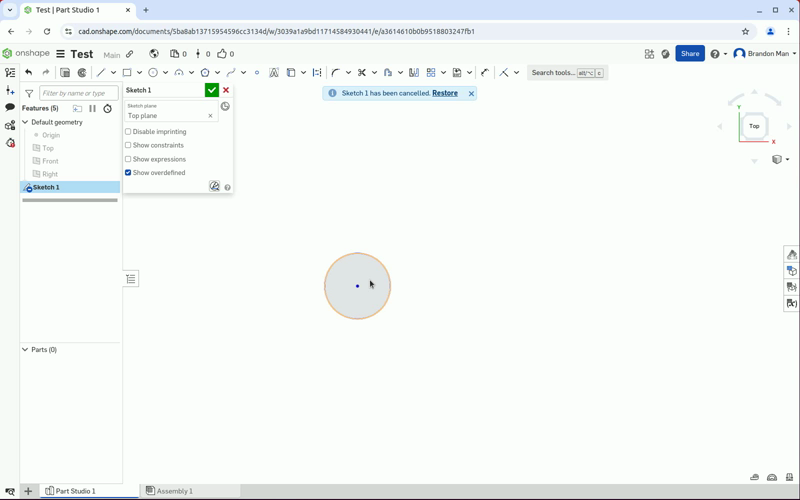
scroll(6)
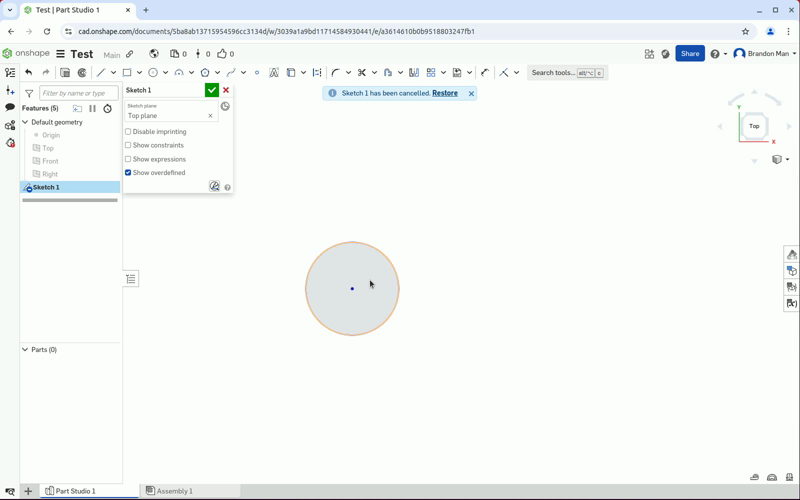
scroll(6)
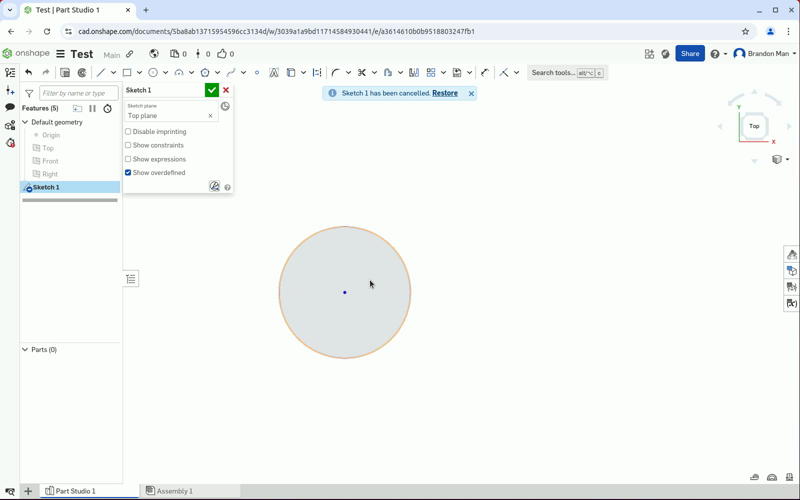
scroll(6)
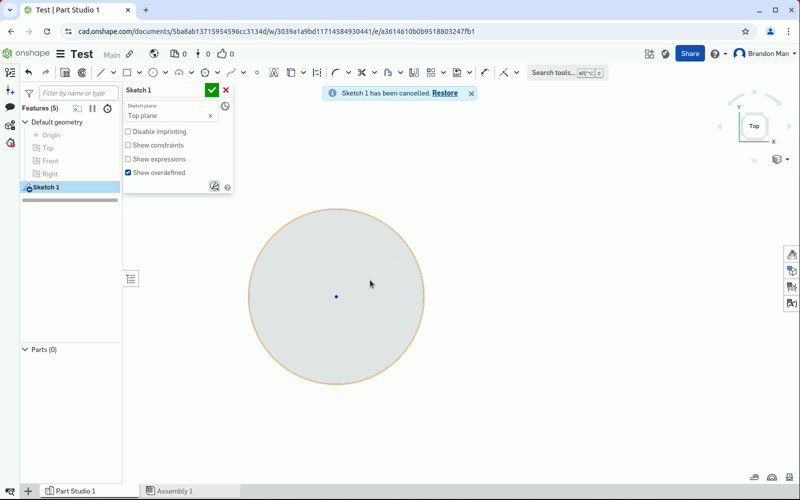
scroll(6)
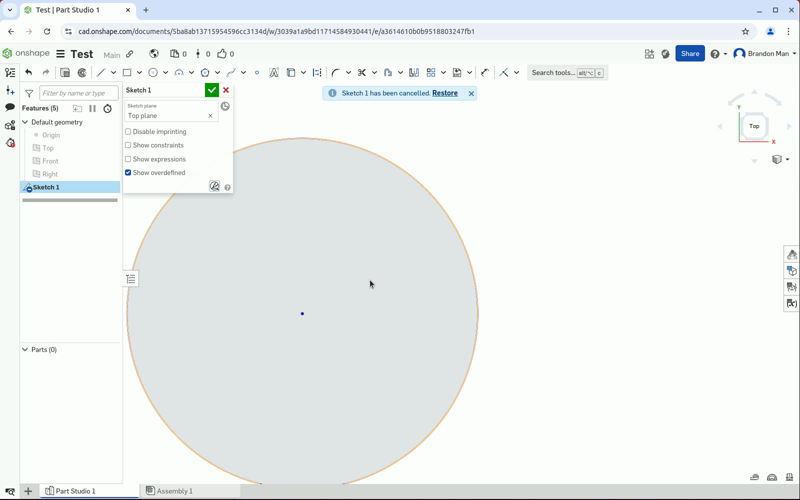
click(370, 279)
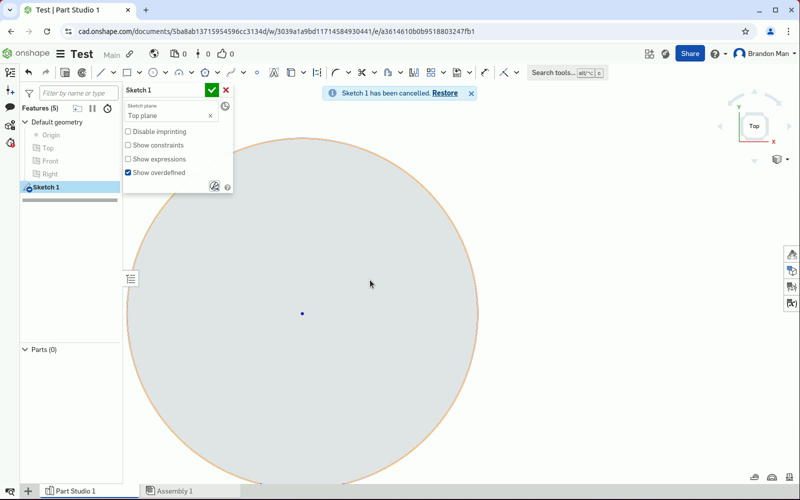
scroll(-6)
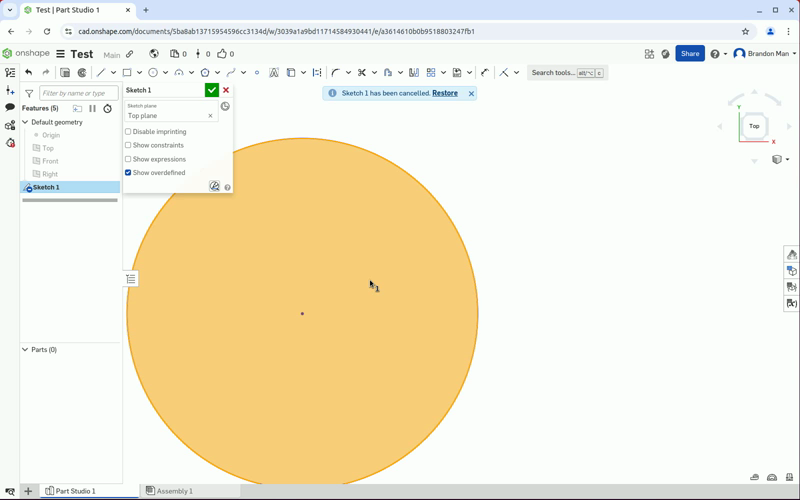
scroll(-6)
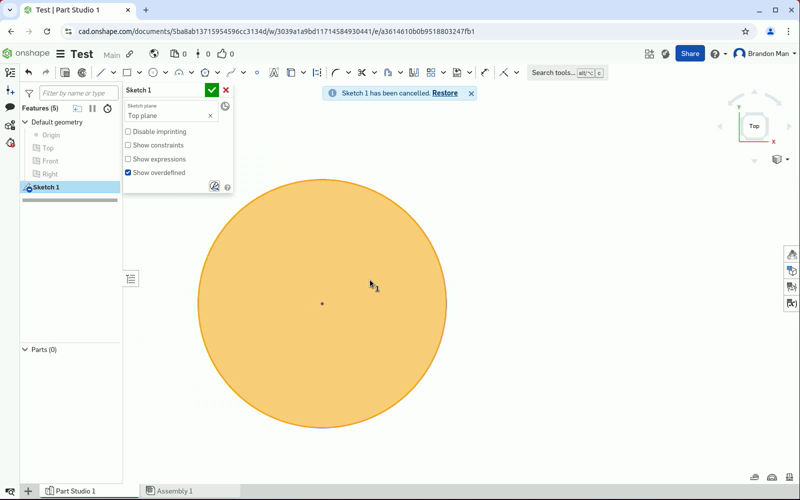
scroll(-6)
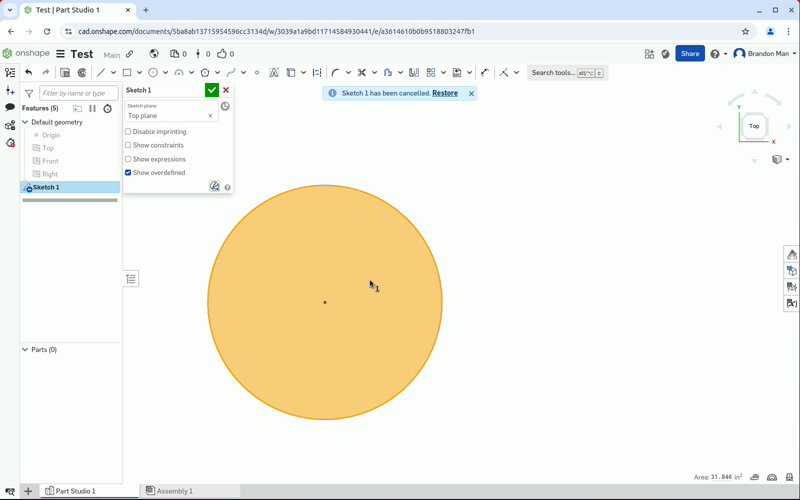
scroll(-6)
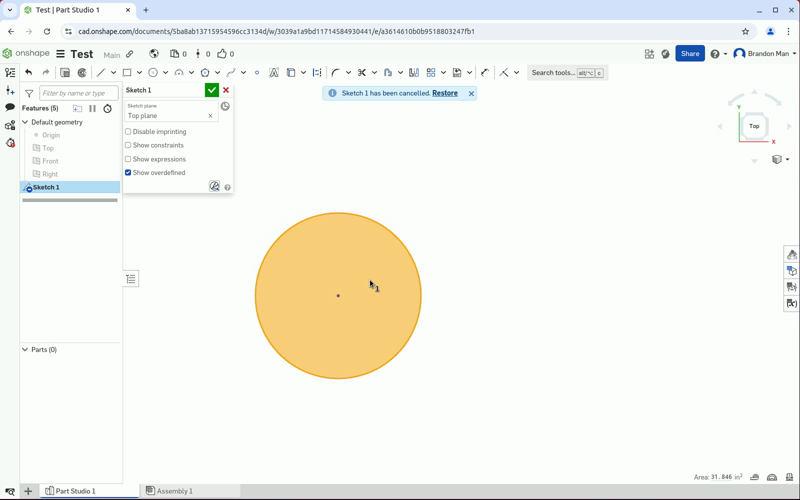
scroll(-6)
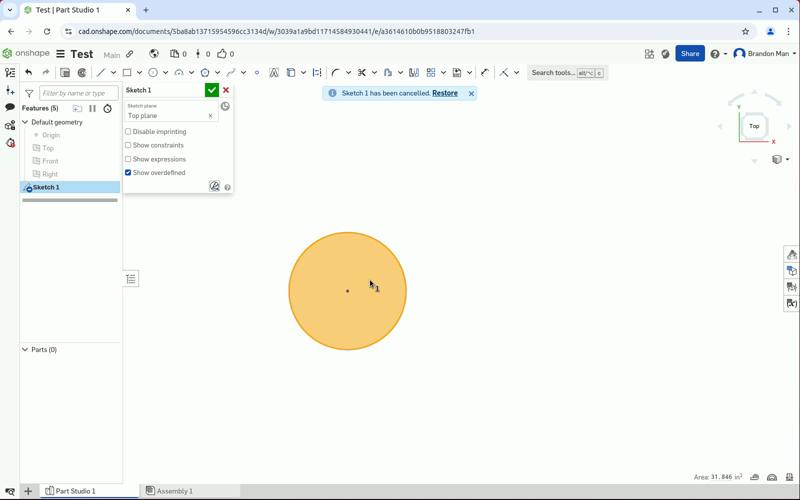
scroll(-6)
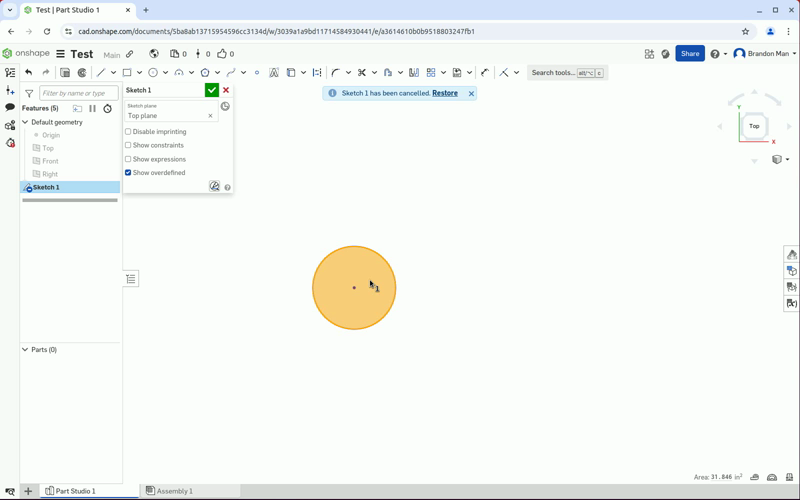
scroll(-6)
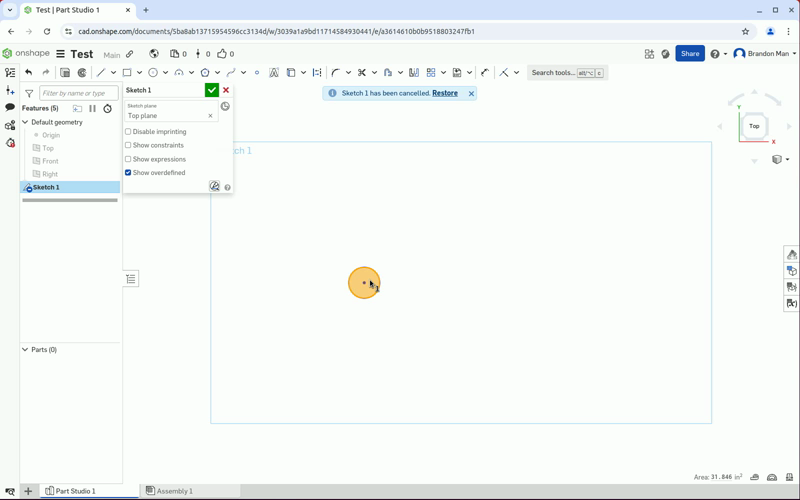
mouse_move(73, 352)
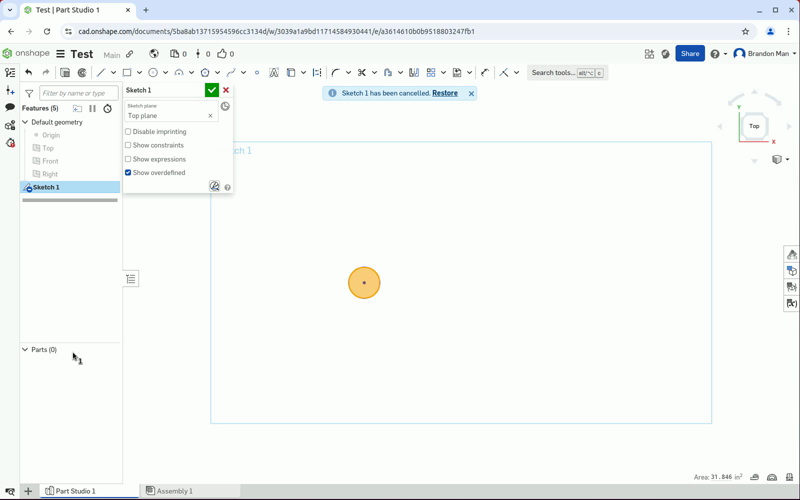
key(shift+y)
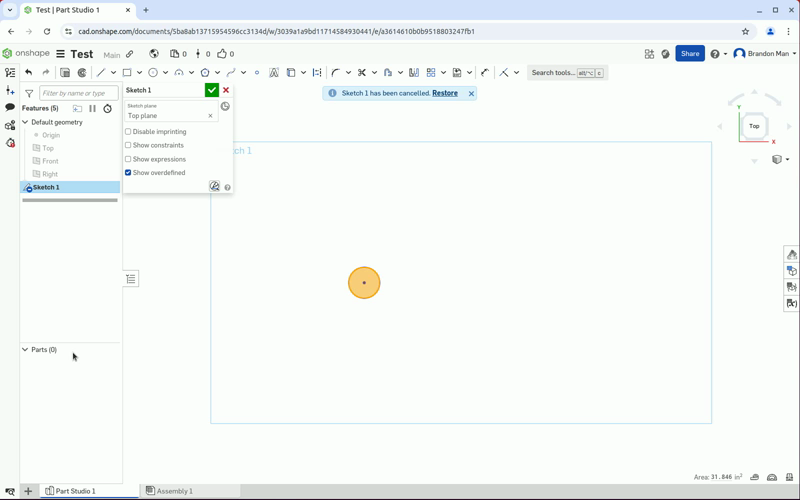
key(shift+e)
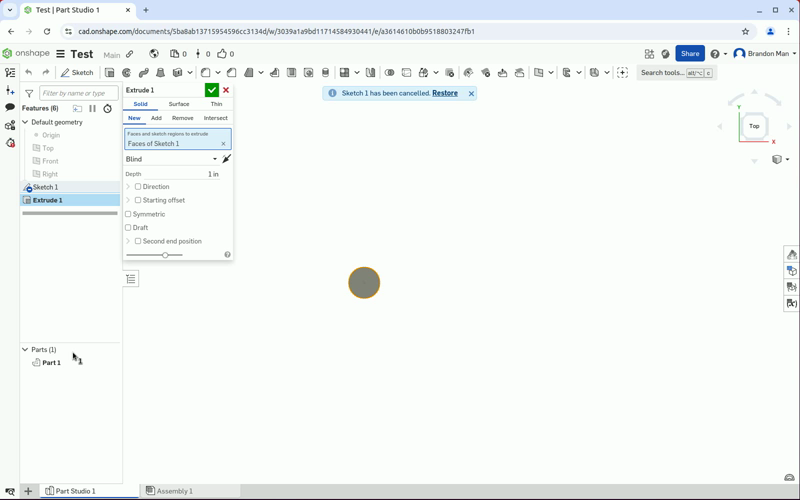
mouse_move(143, 106)
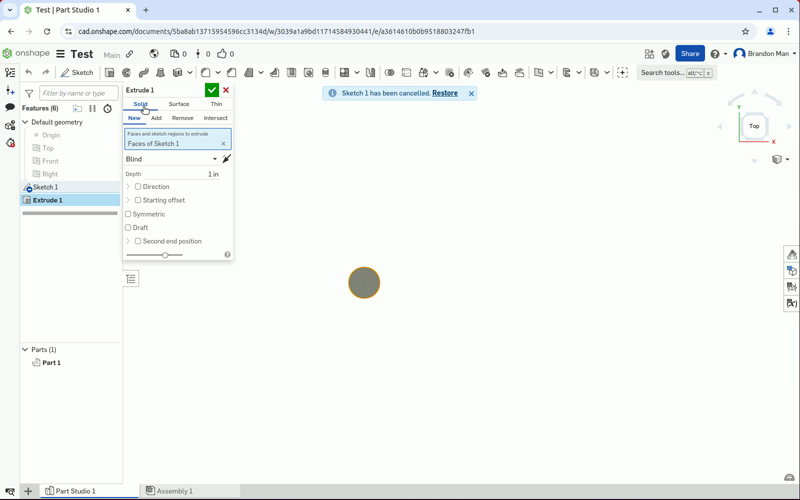
click(143, 106)
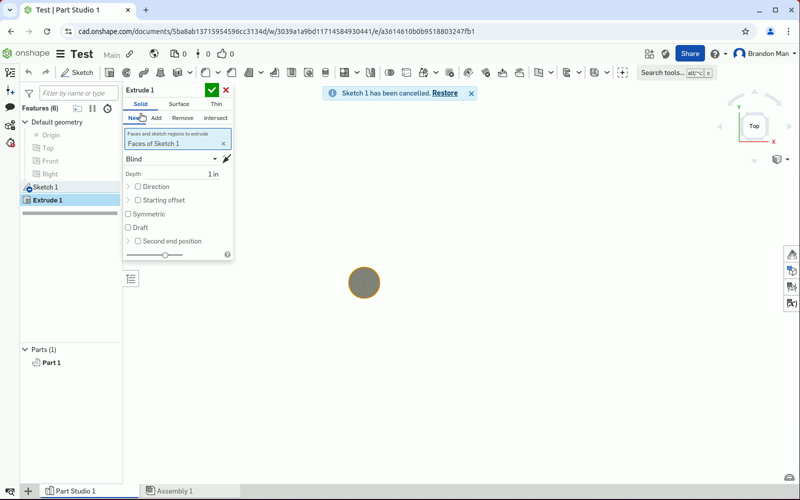
mouse_move(137, 120)
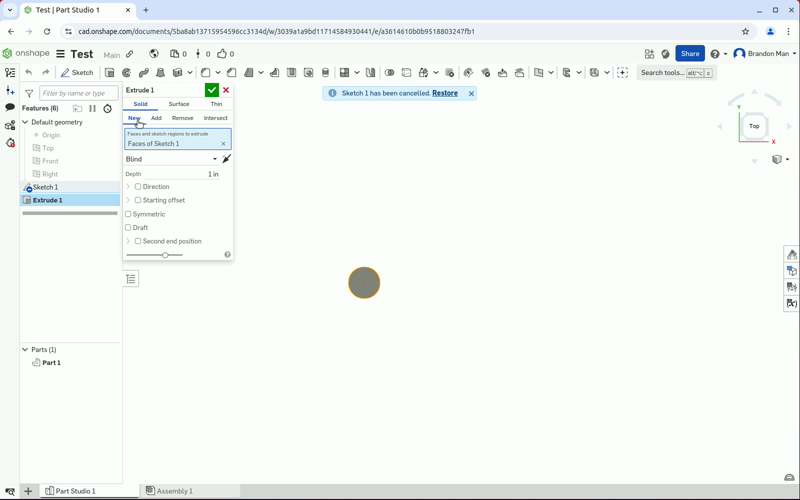
click(137, 120)
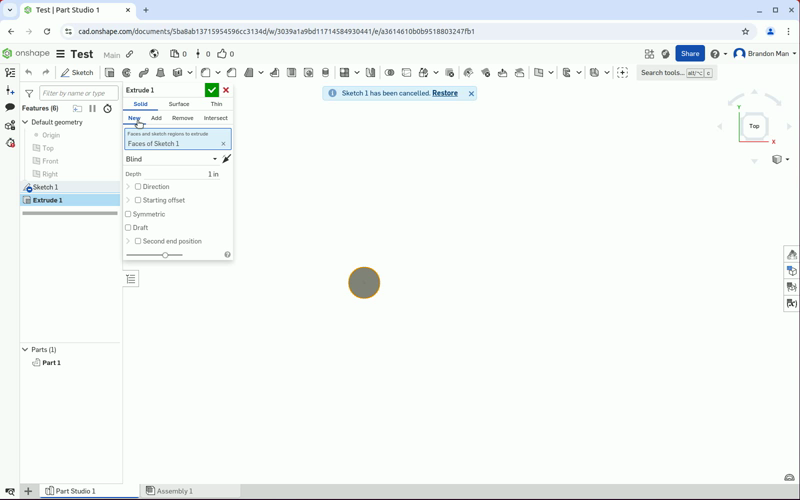
key(tab, 4)
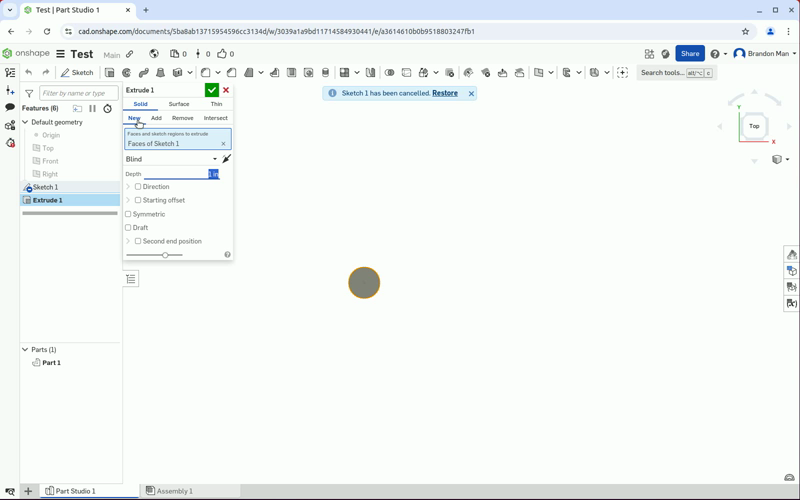
text(-7.703)
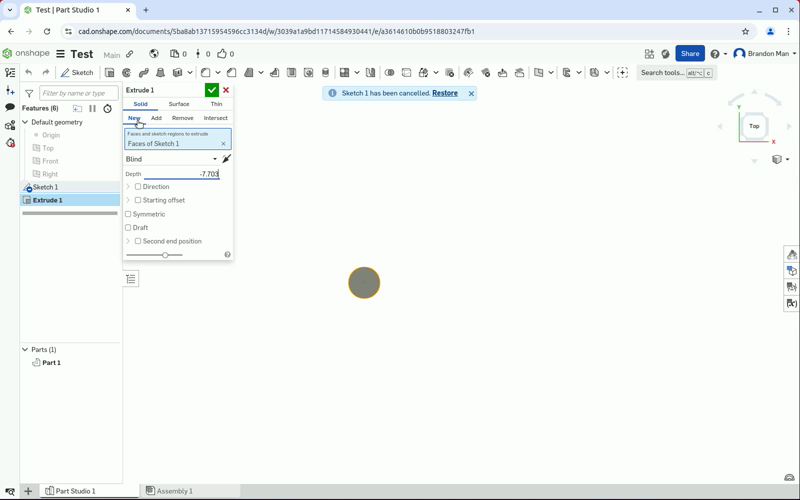
key(enter)
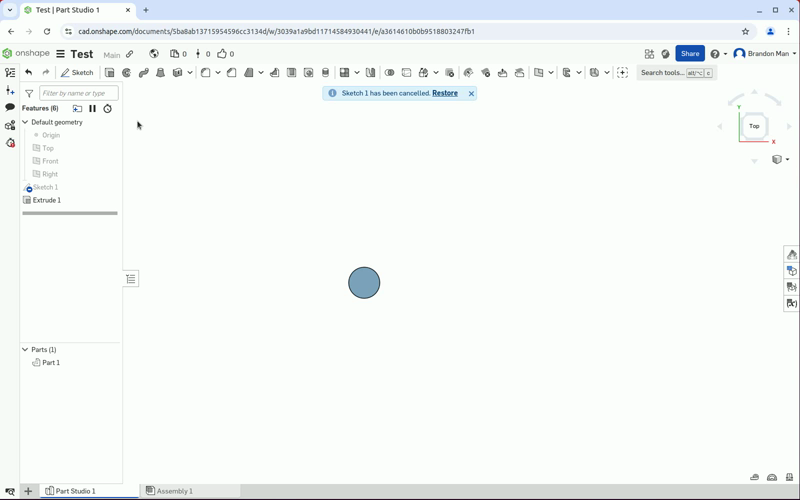
key(shift+h)
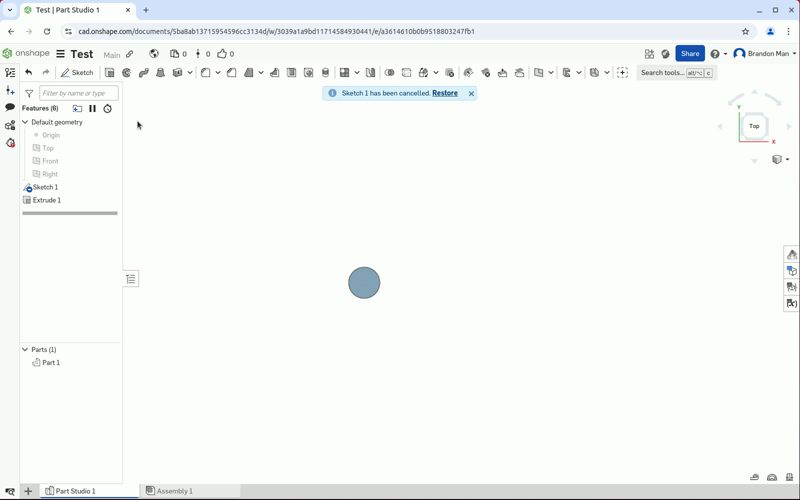
key(shift+h)
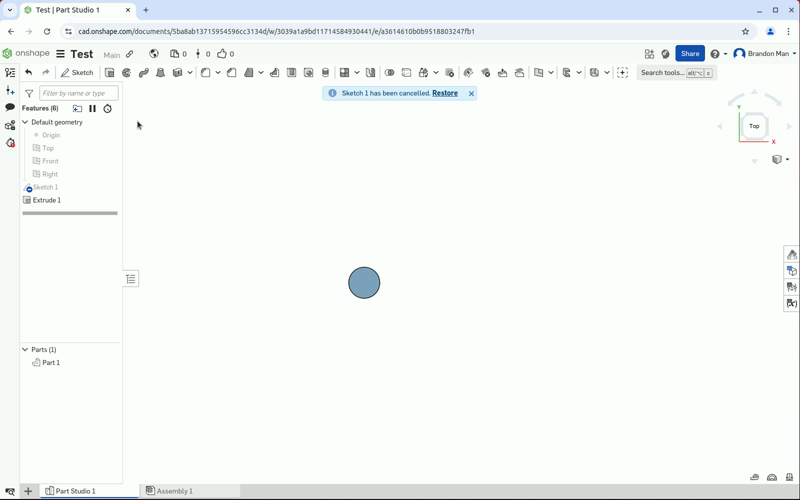
mouse_move(73, 189)
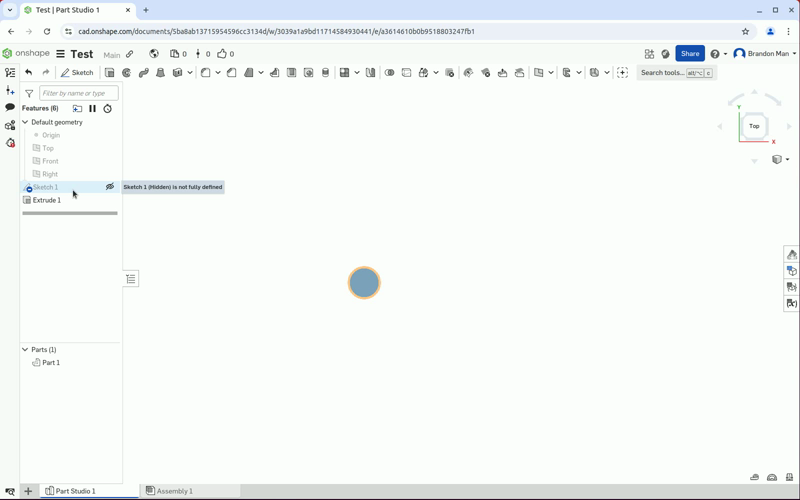
click(73, 189)
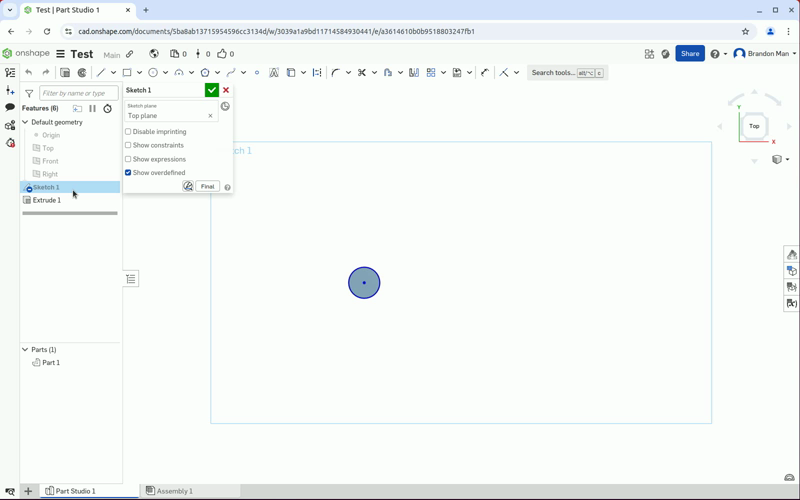
mouse_move(229, 92)
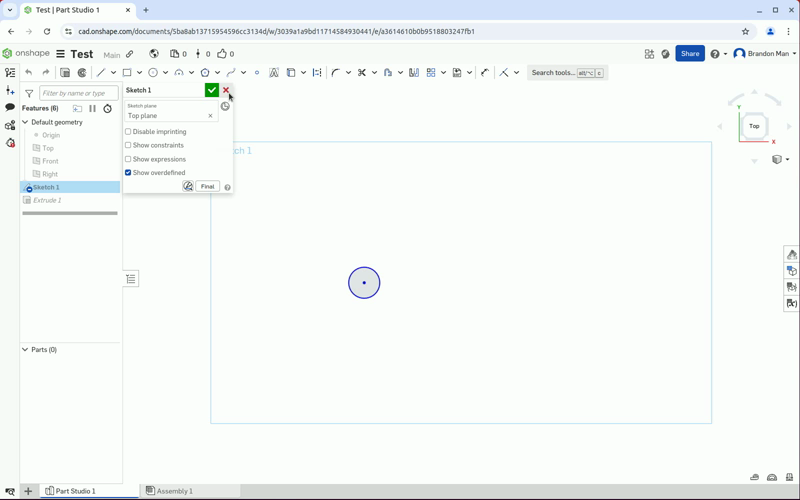
click(229, 92)
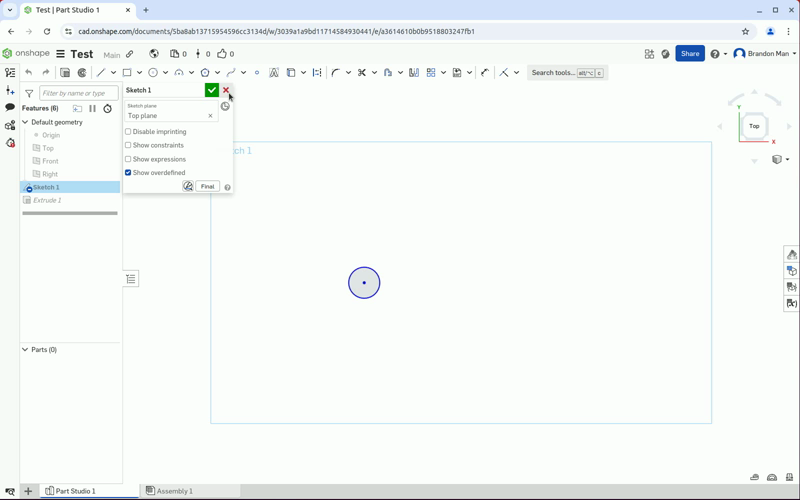
key(shift+s)
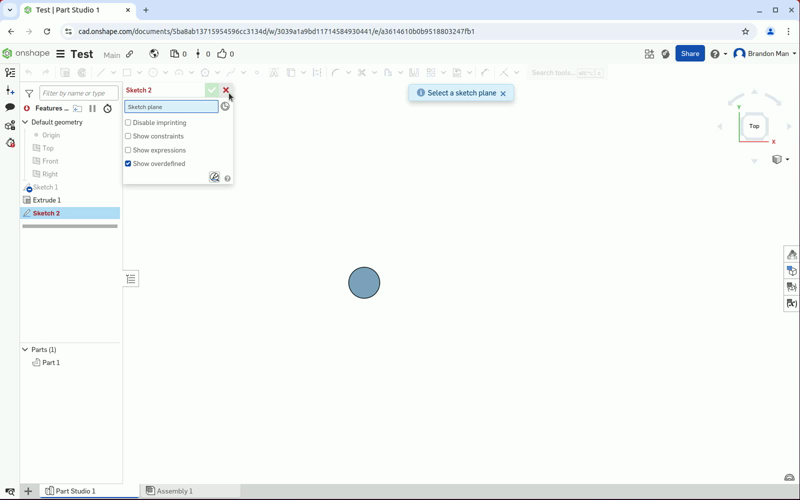
mouse_move(73, 150)
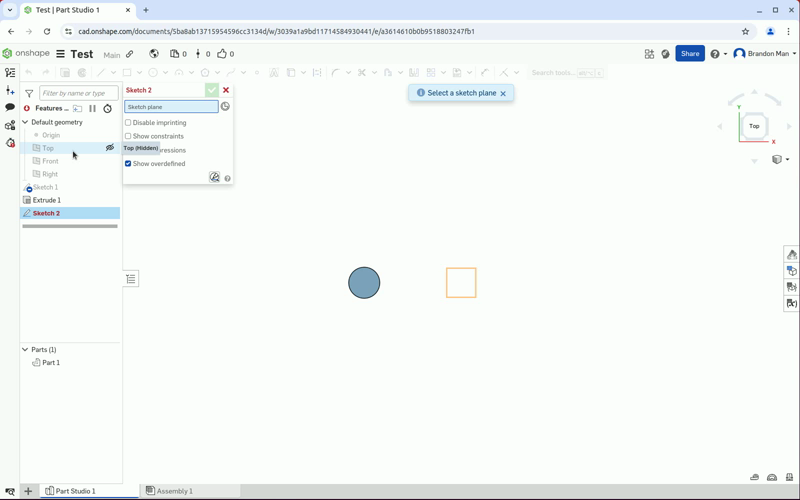
click(73, 150)
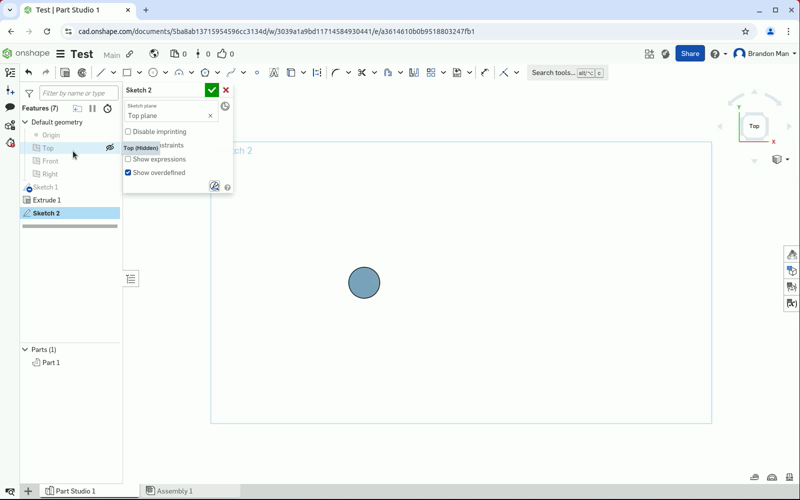
mouse_move(73, 352)
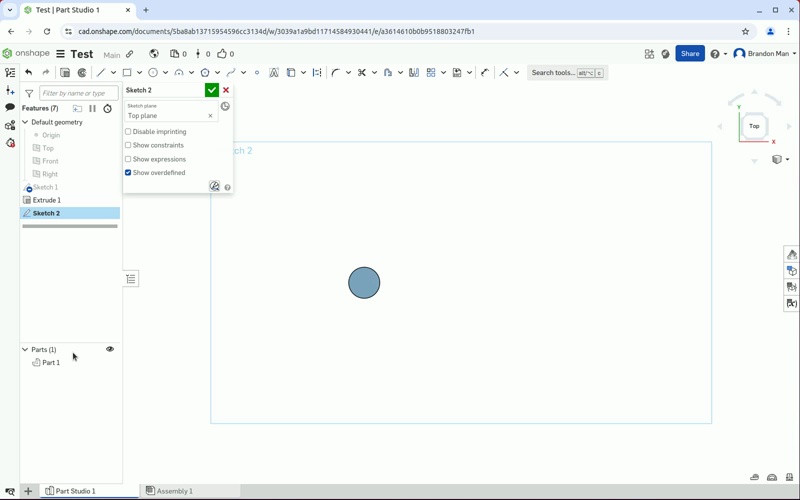
key(y)
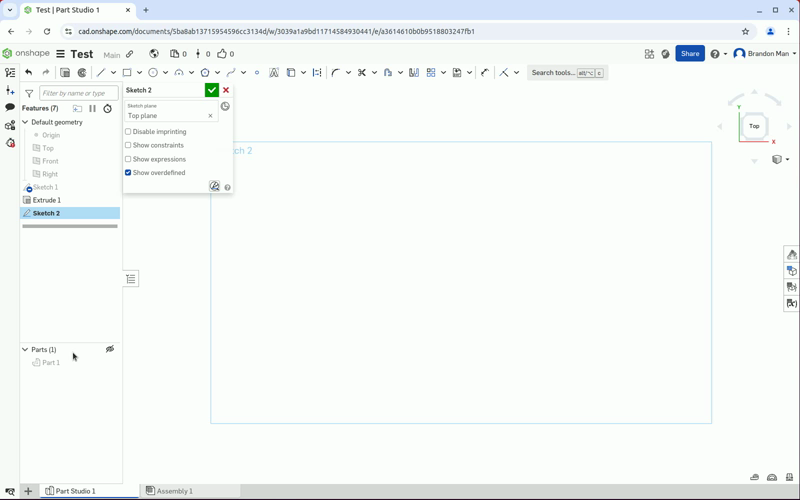
key(l)
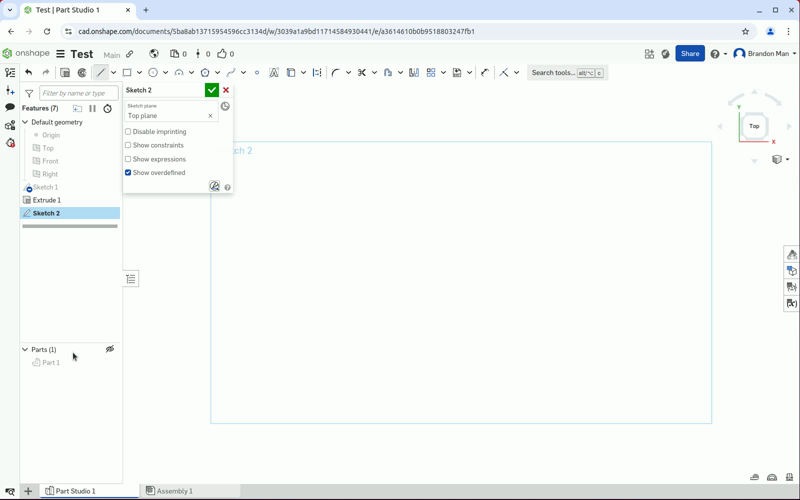
key_down(shift)
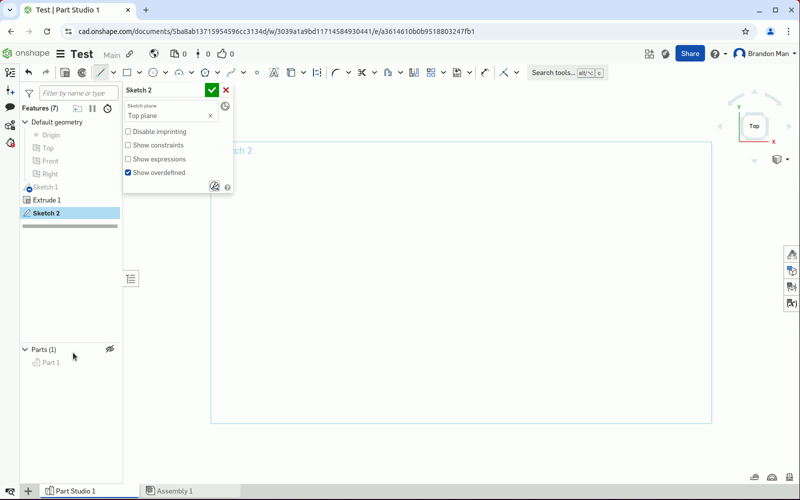
mouse_move(411, 294)
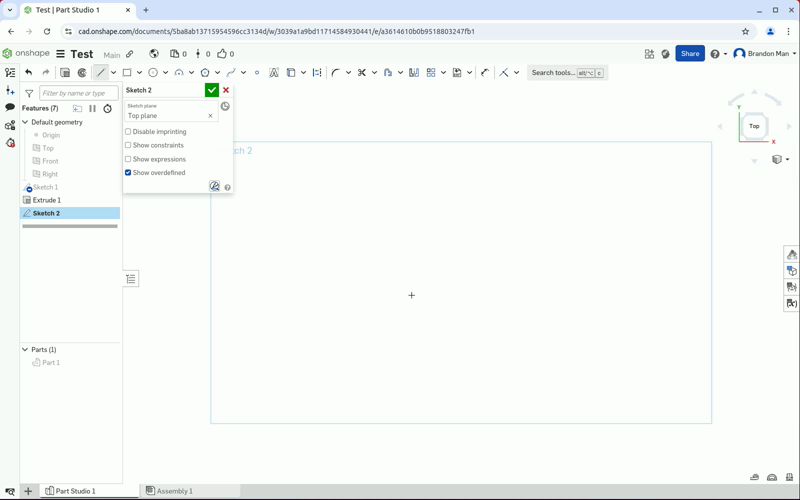
click(411, 294)
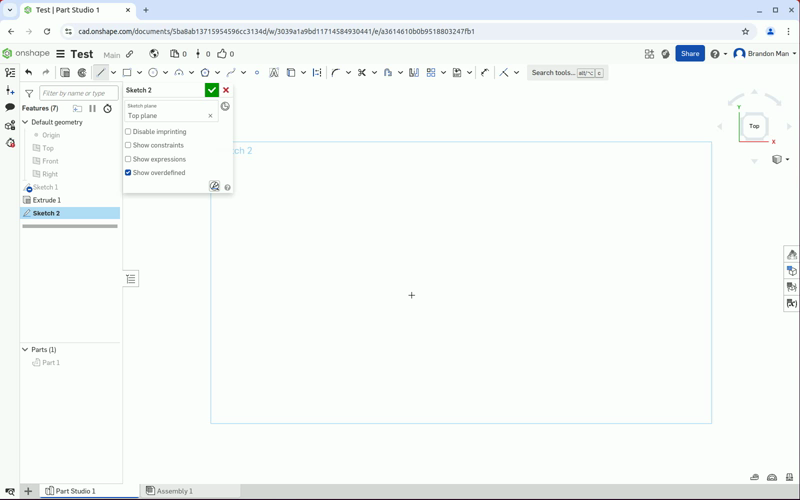
key_up(shift)
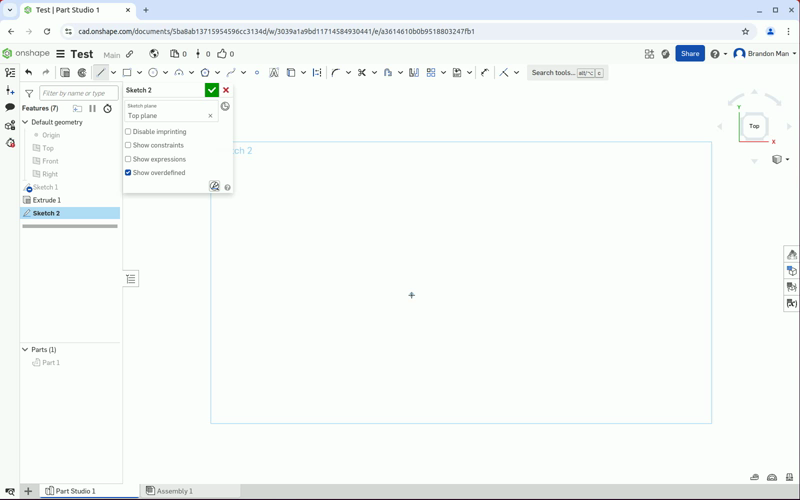
key_down(shift)
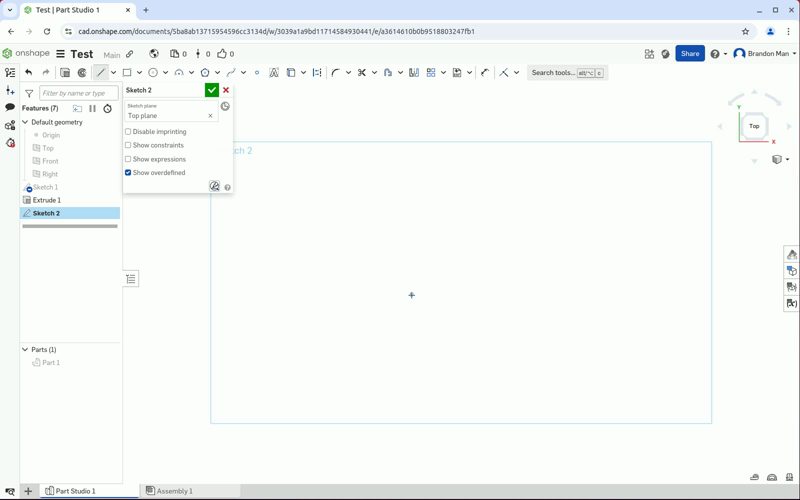
mouse_move(441, 294)
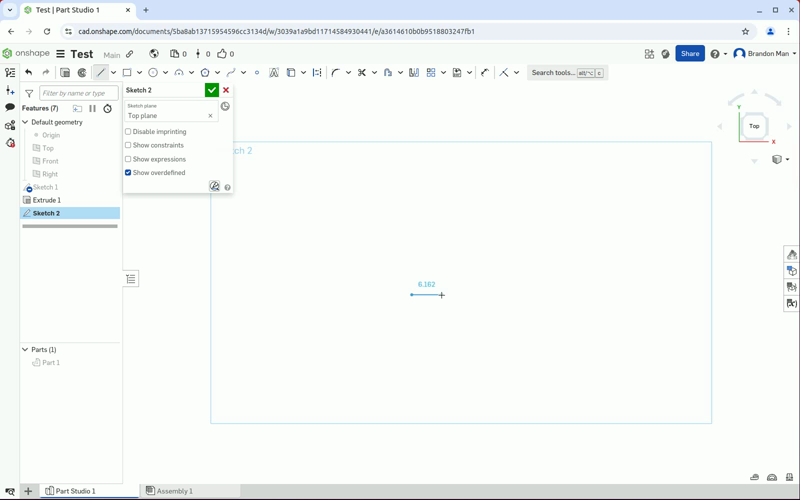
mouse_move(434, 294)
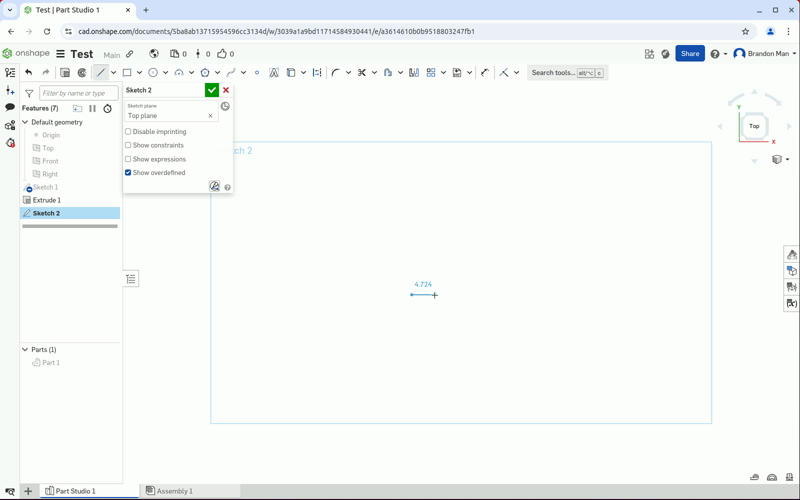
click(434, 294)
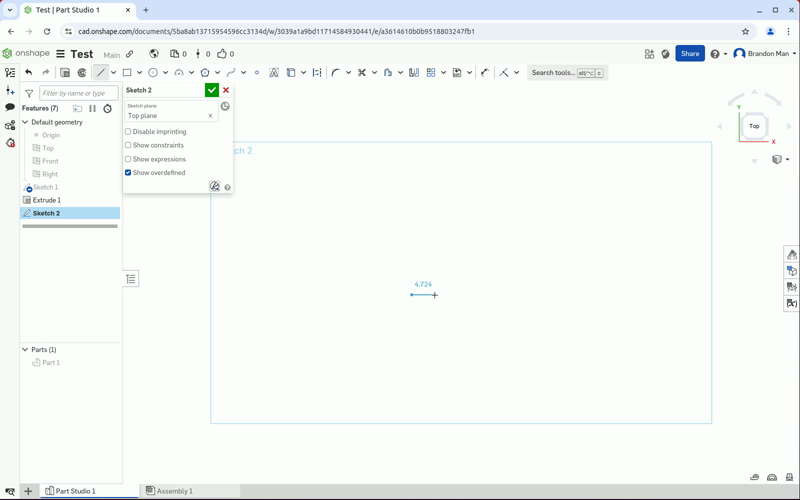
key_up(shift)
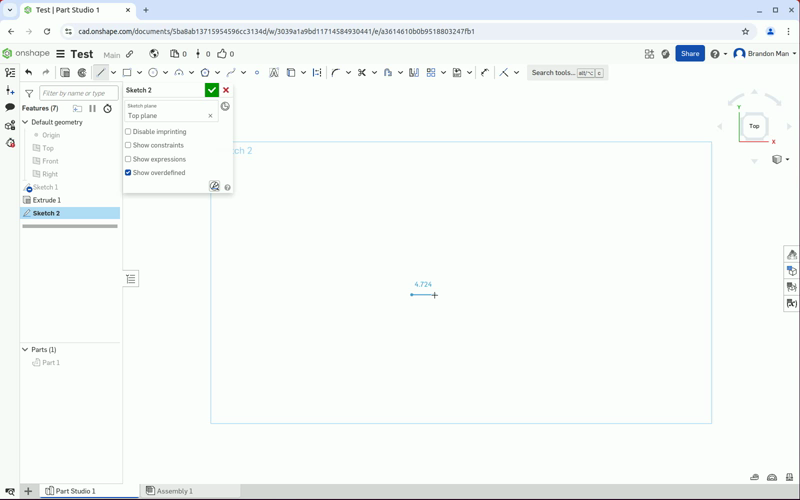
key_down(shift)
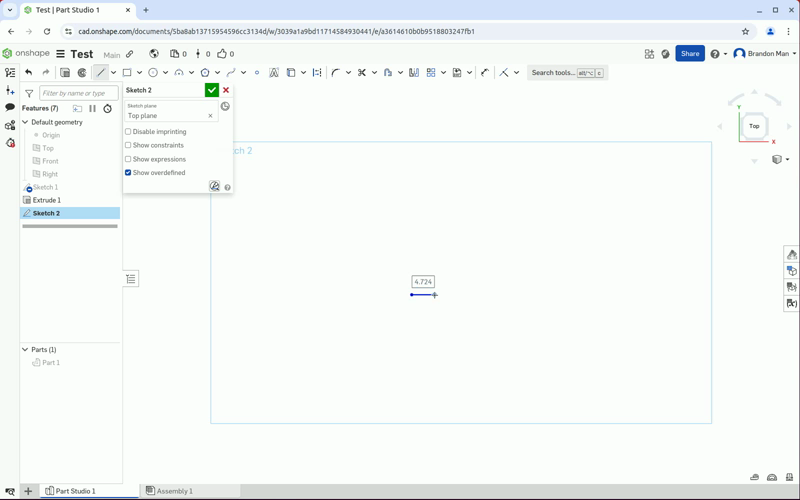
mouse_move(464, 294)
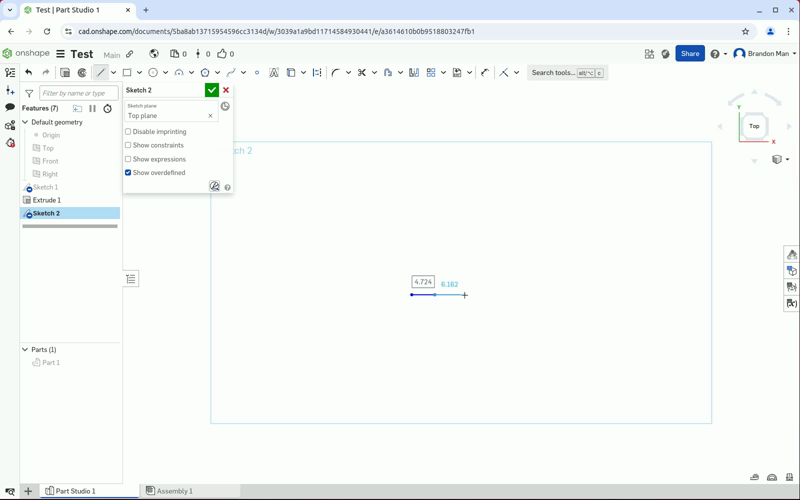
mouse_move(434, 271)
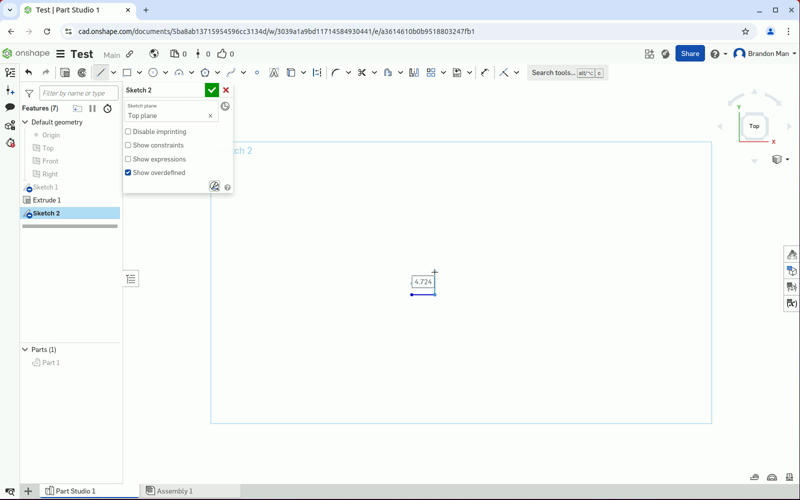
click(434, 271)
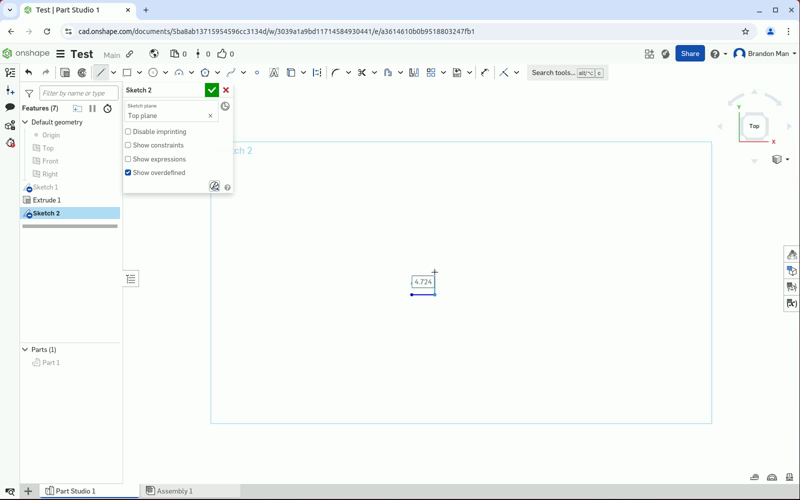
key_up(shift)
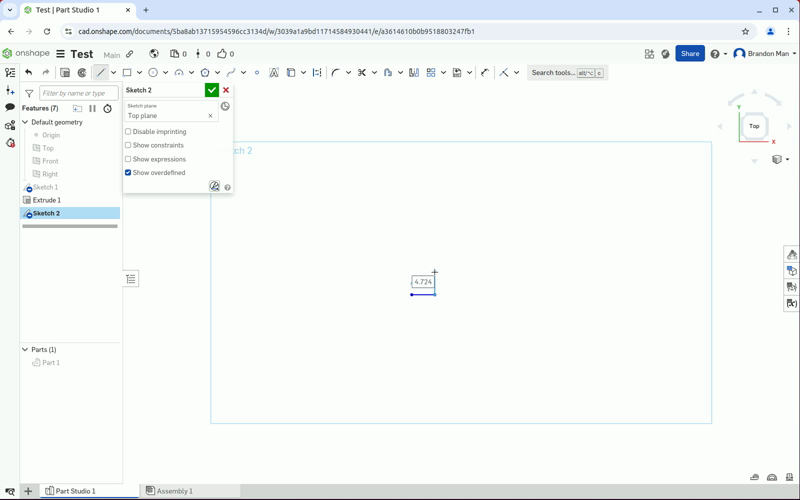
key_down(shift)
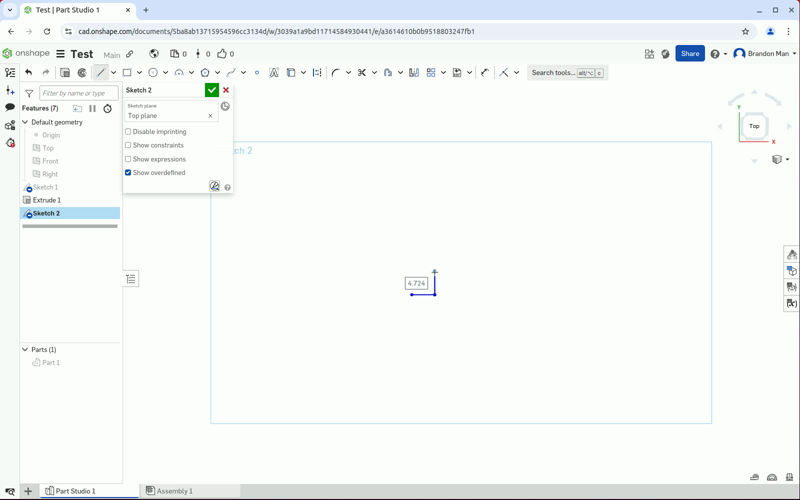
mouse_move(464, 271)
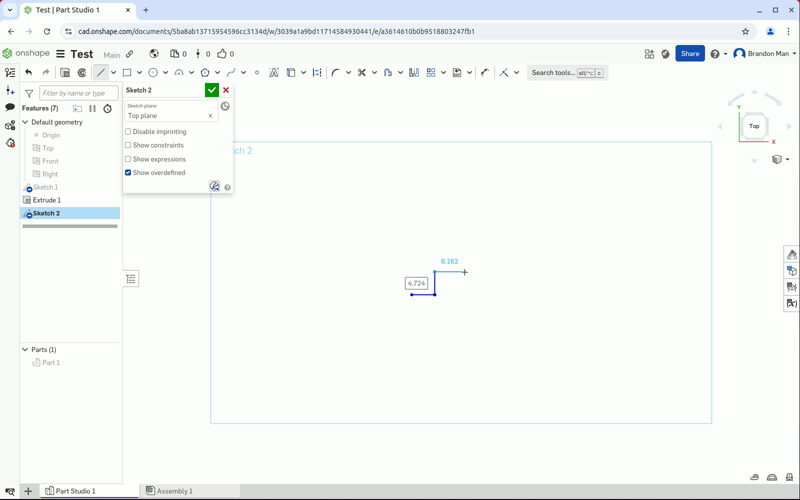
mouse_move(411, 271)
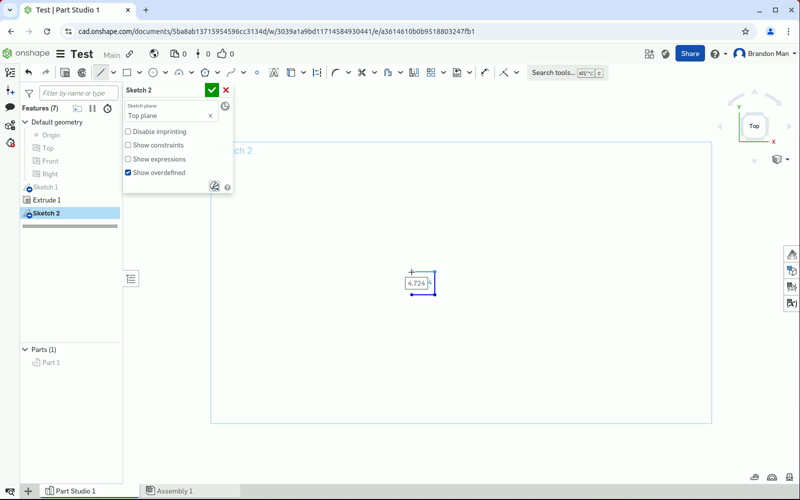
click(411, 271)
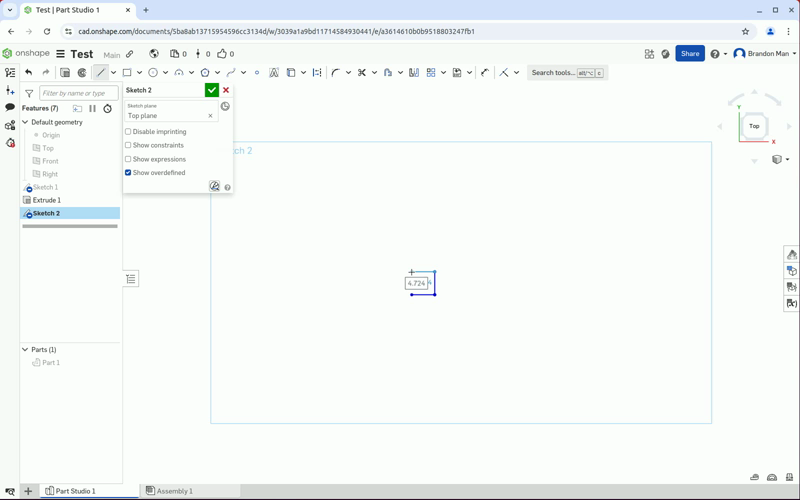
key_up(shift)
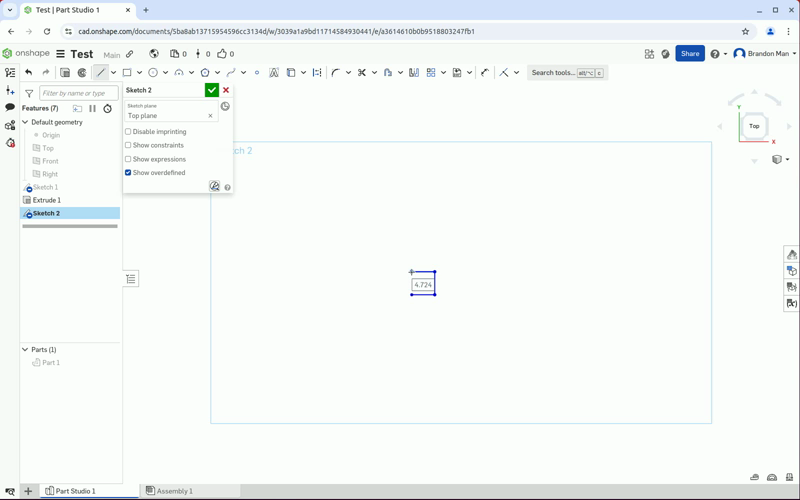
mouse_move(441, 271)
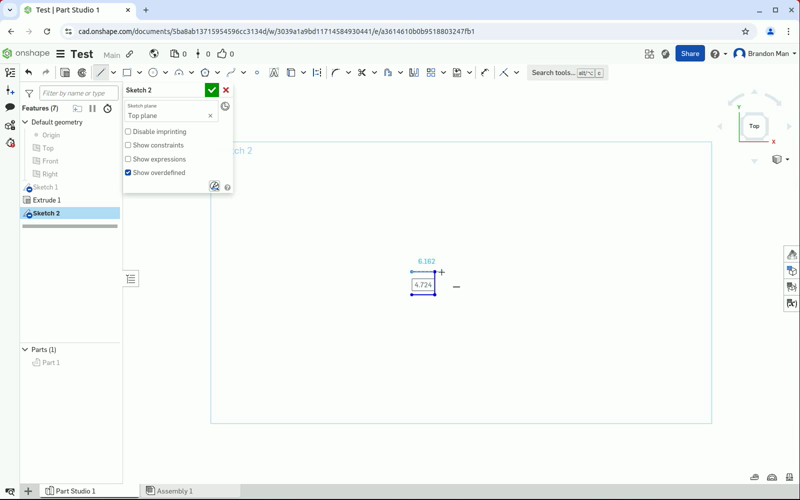
key_down(shift)
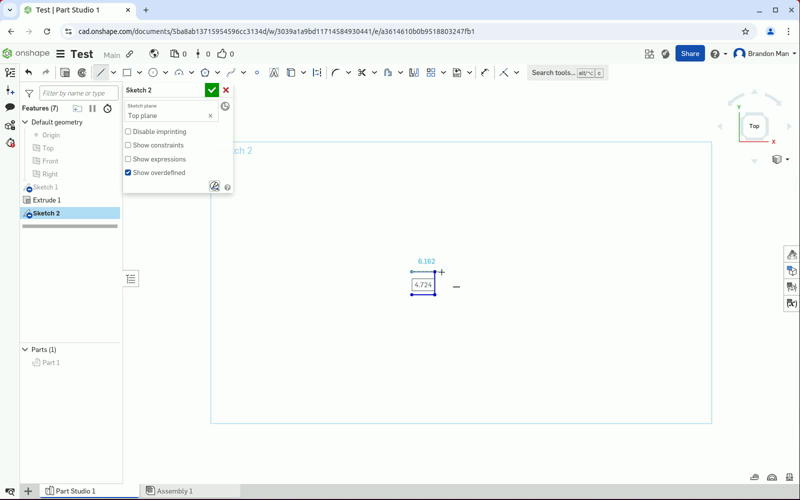
mouse_move(411, 294)
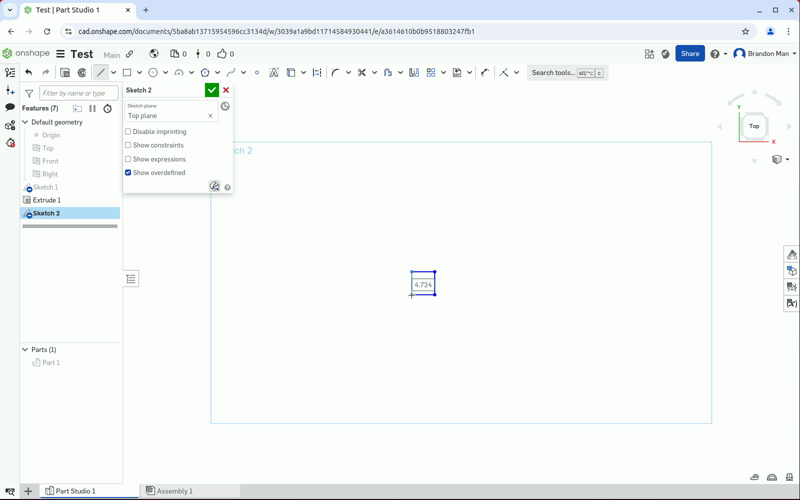
key_up(shift)
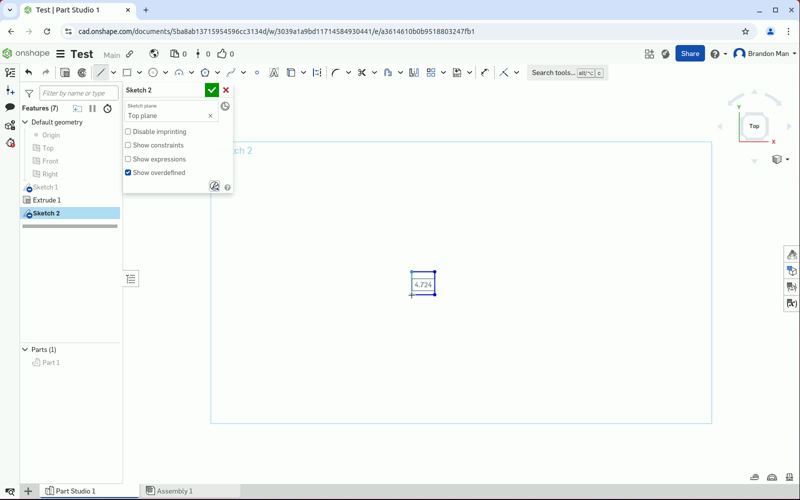
click(411, 294)
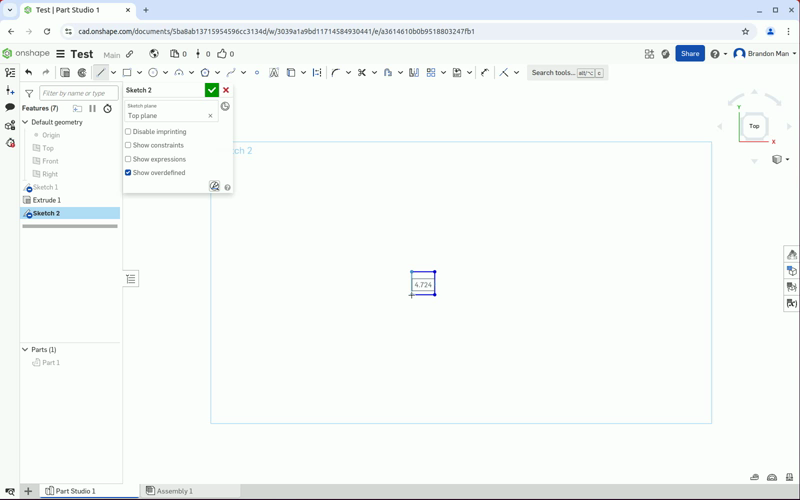
key(esc)
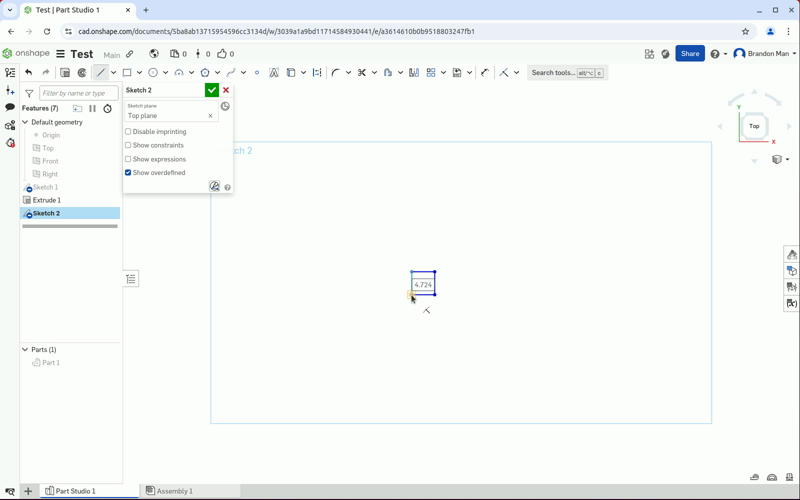
mouse_move(430, 279)
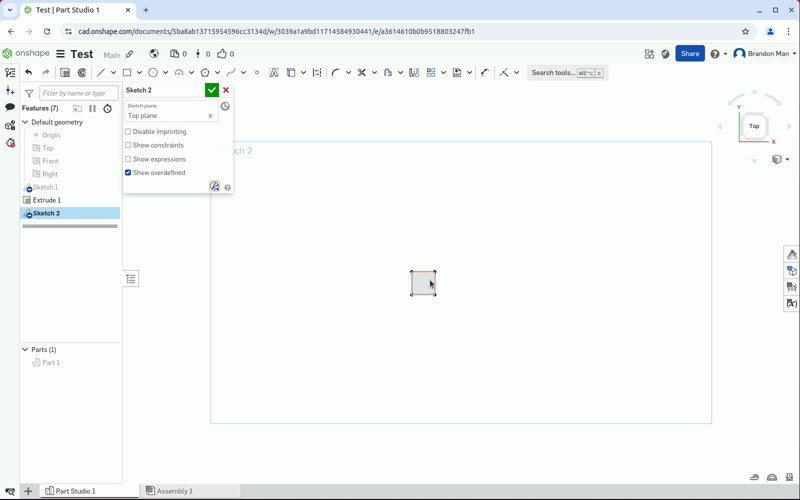
scroll(6)
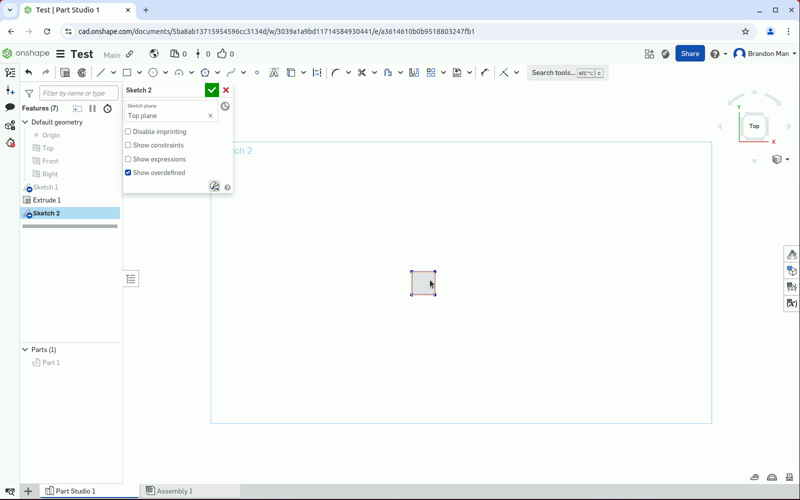
scroll(6)
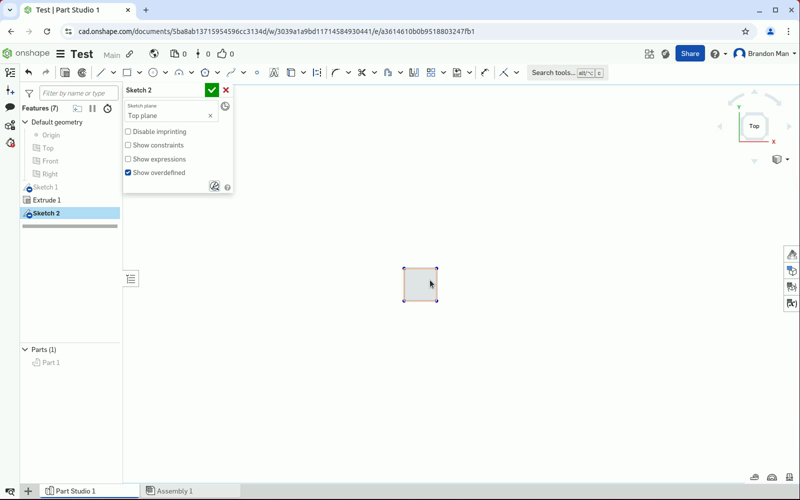
scroll(6)
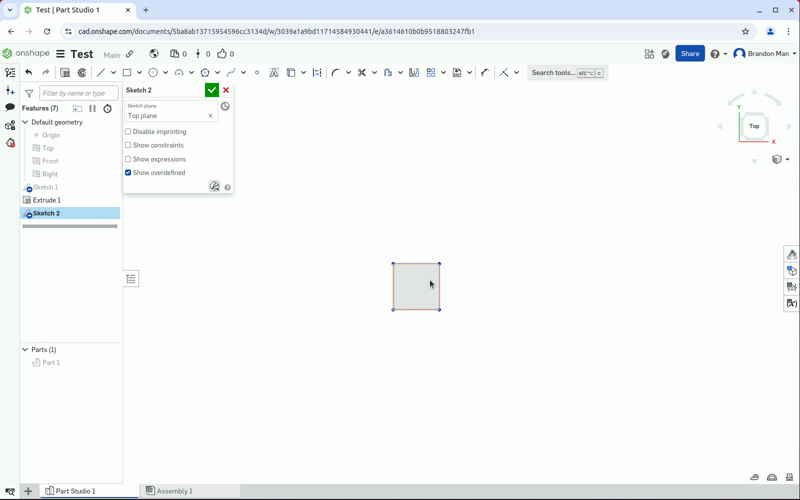
scroll(6)
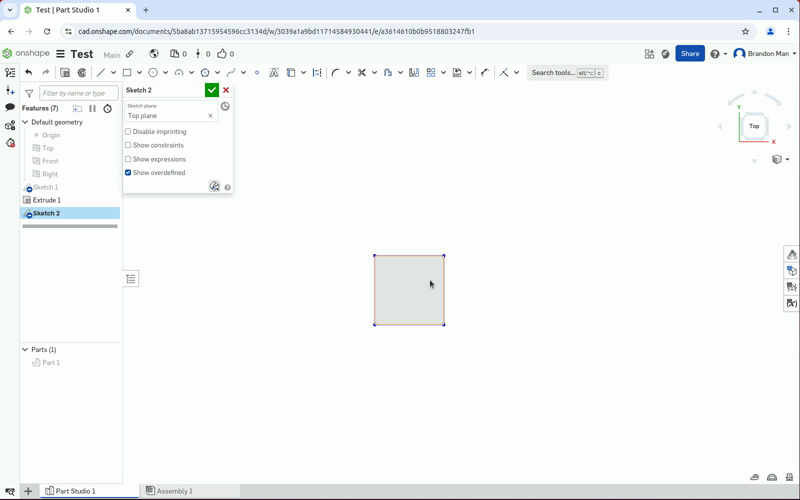
scroll(6)
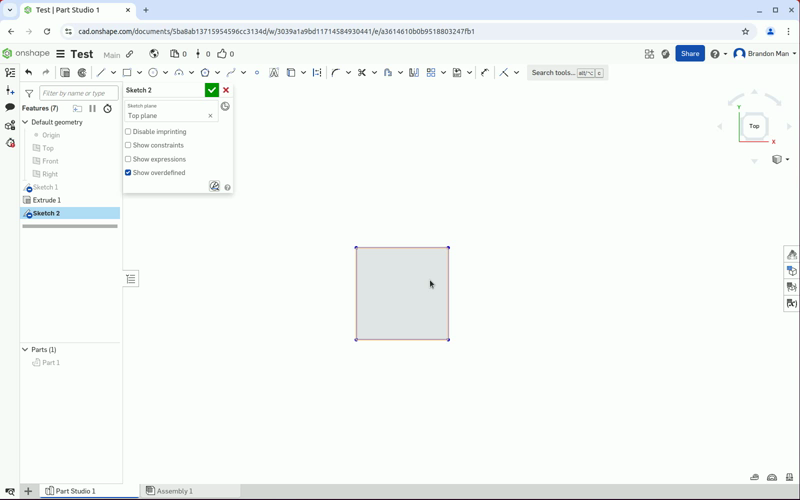
scroll(6)
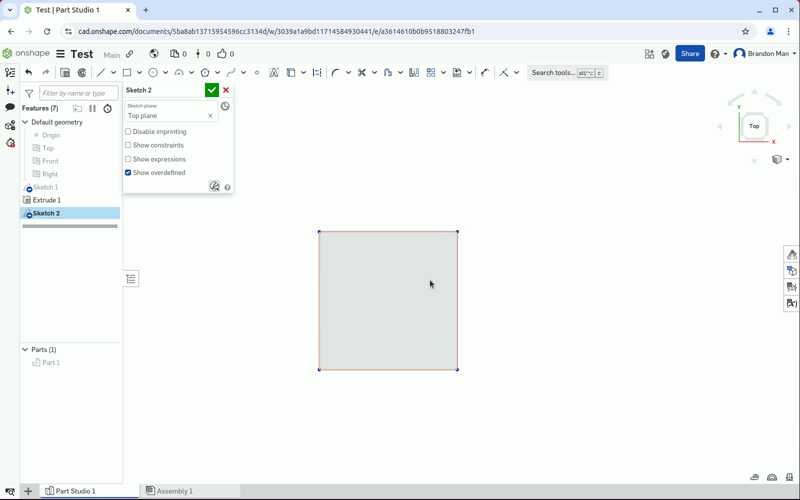
scroll(6)
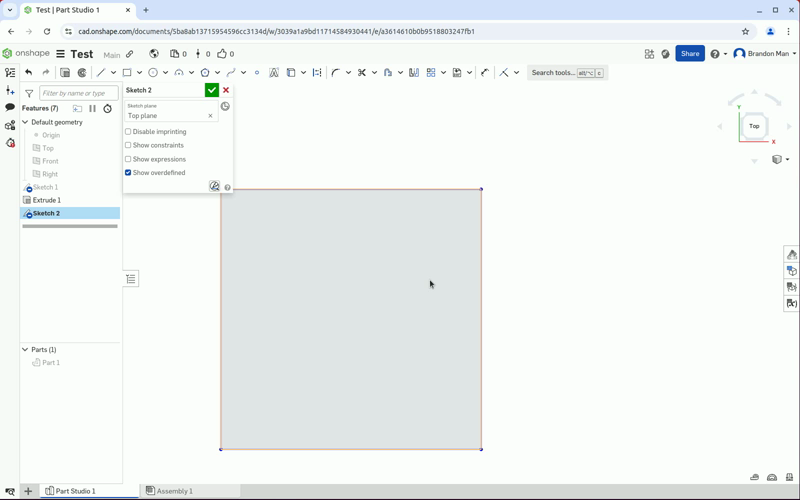
click(430, 279)
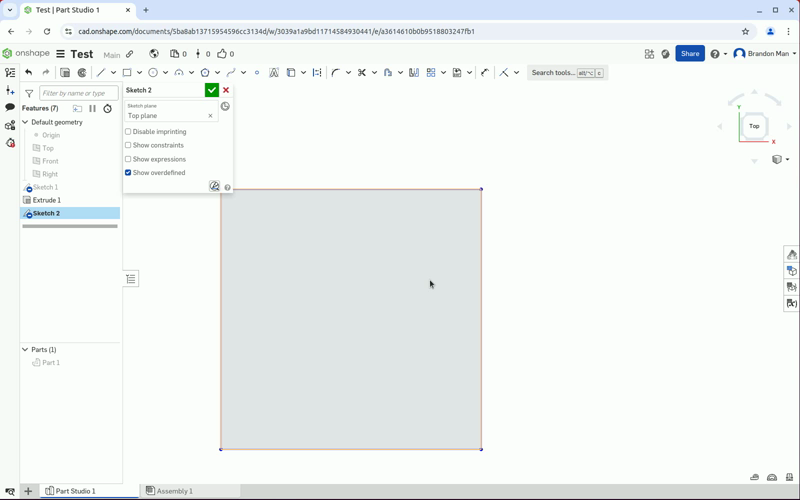
scroll(-6)
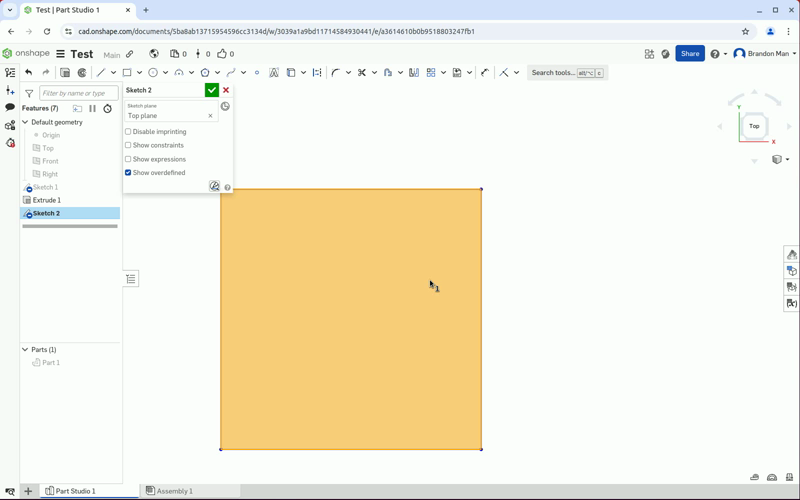
scroll(-6)
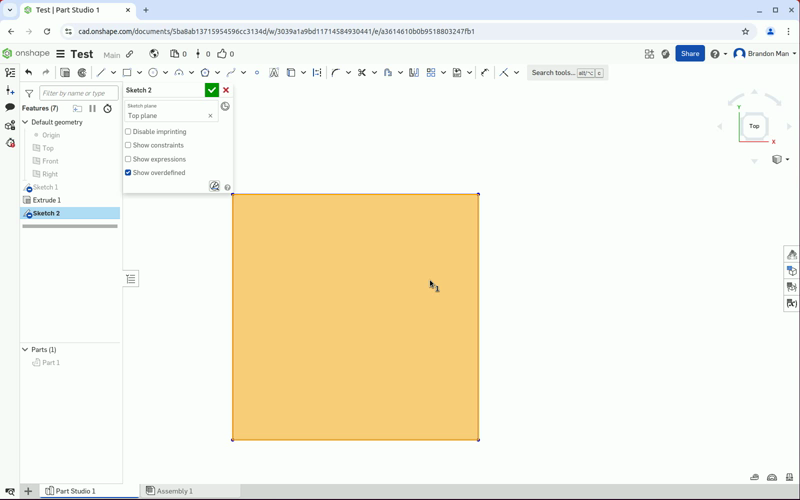
scroll(-6)
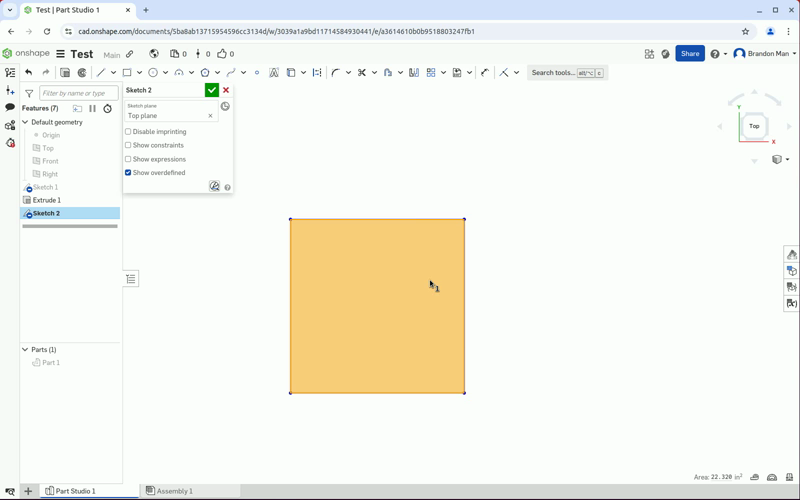
scroll(-6)
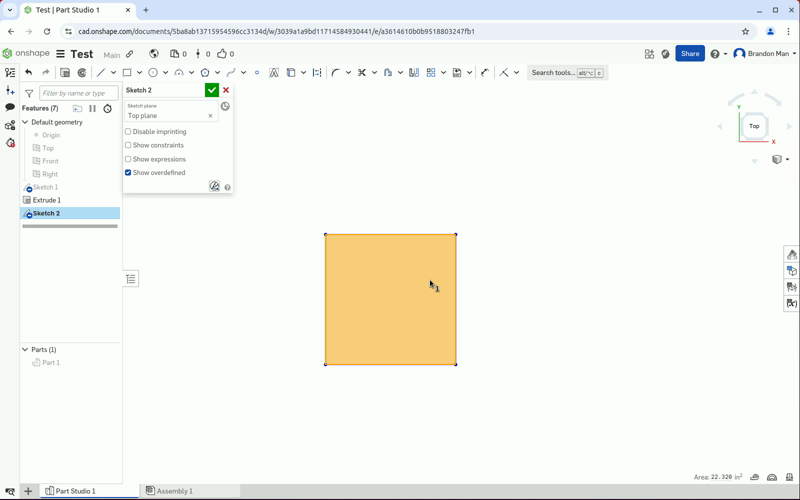
scroll(-6)
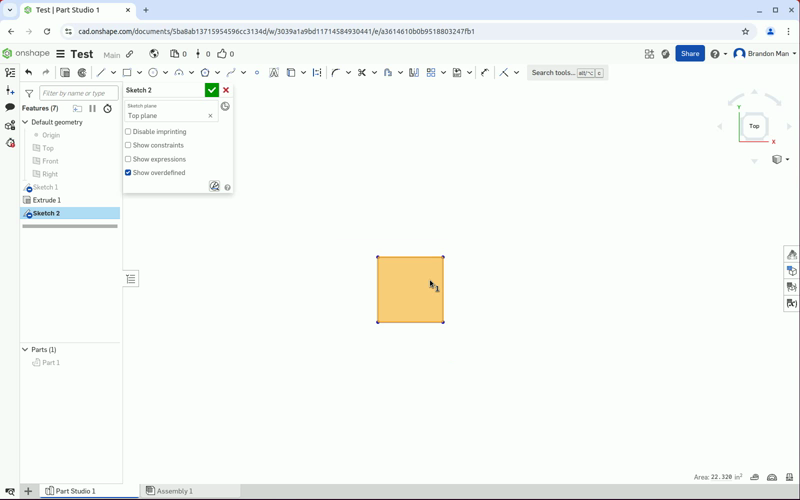
scroll(-6)
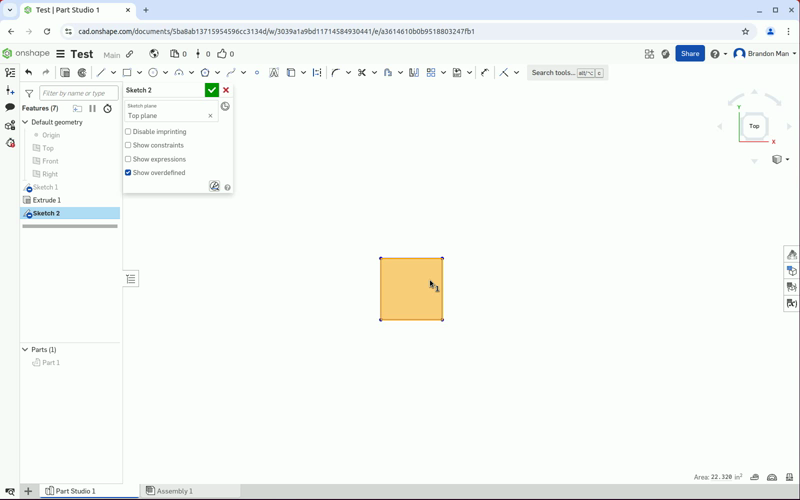
scroll(-6)
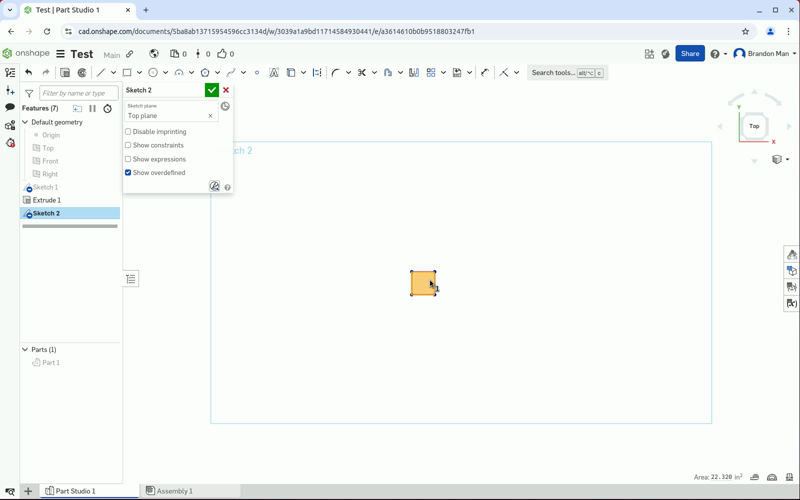
mouse_move(73, 352)
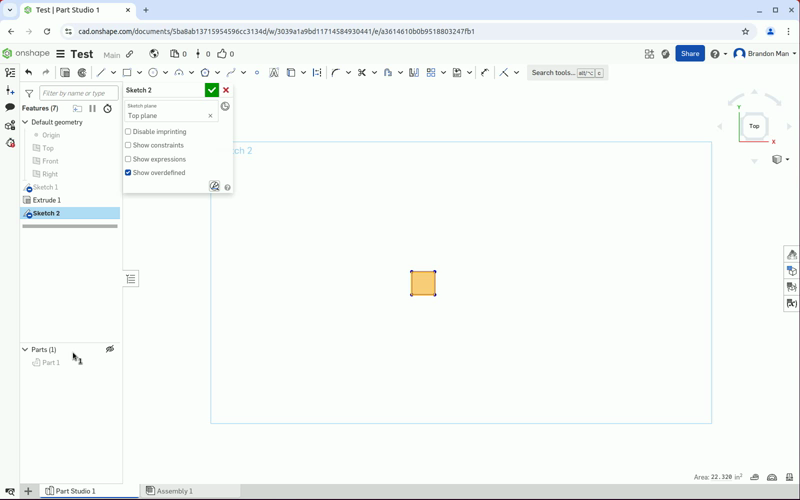
key(shift+y)
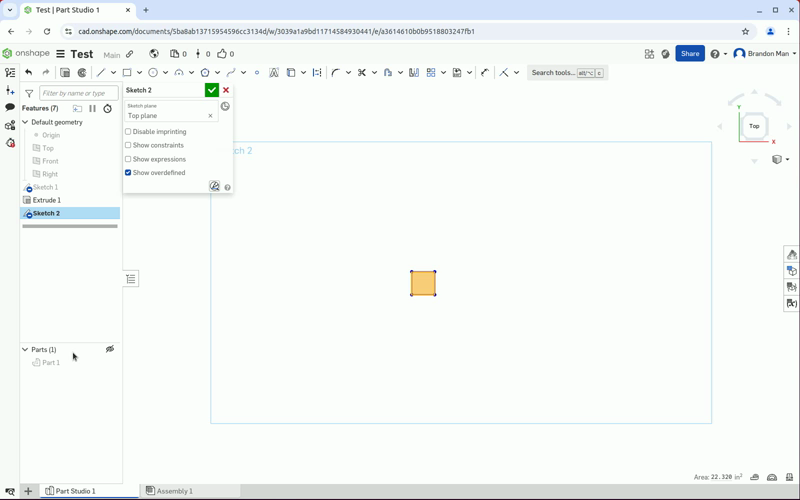
key(shift+e)
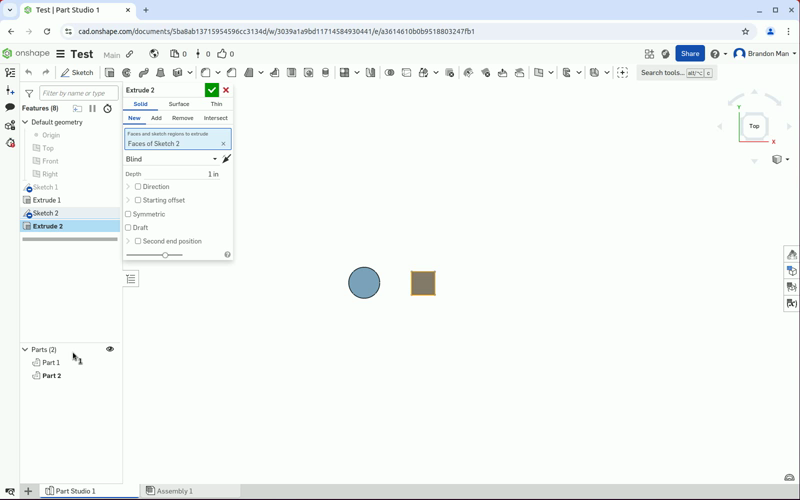
mouse_move(143, 106)
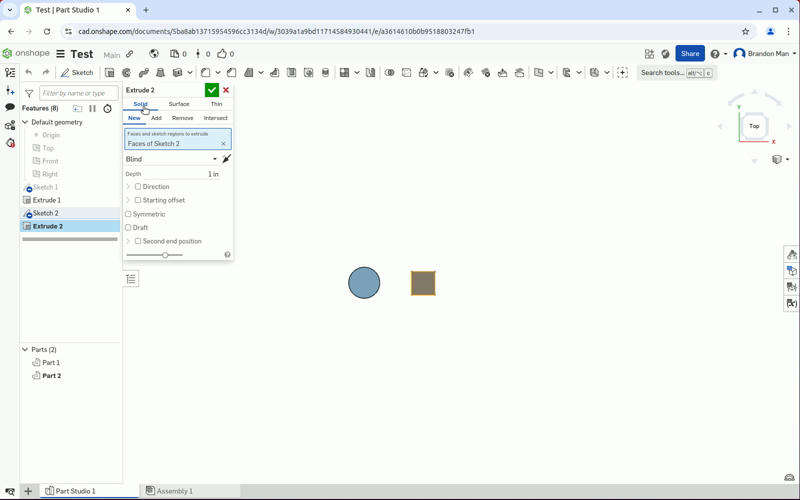
click(143, 106)
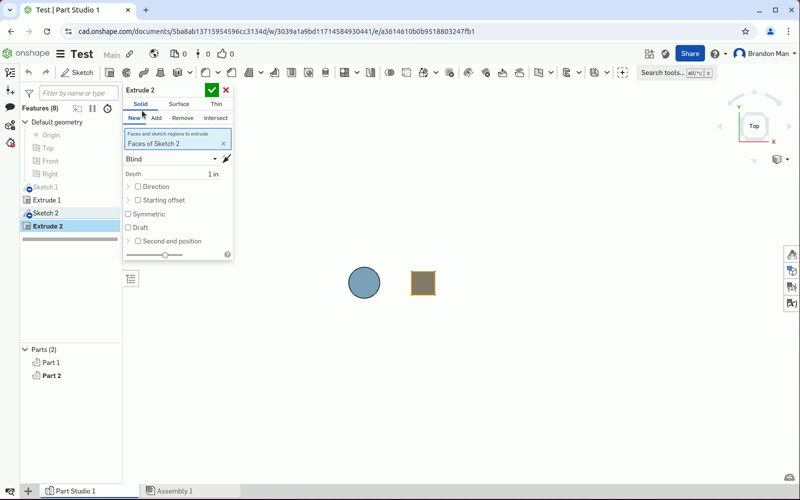
mouse_move(137, 120)
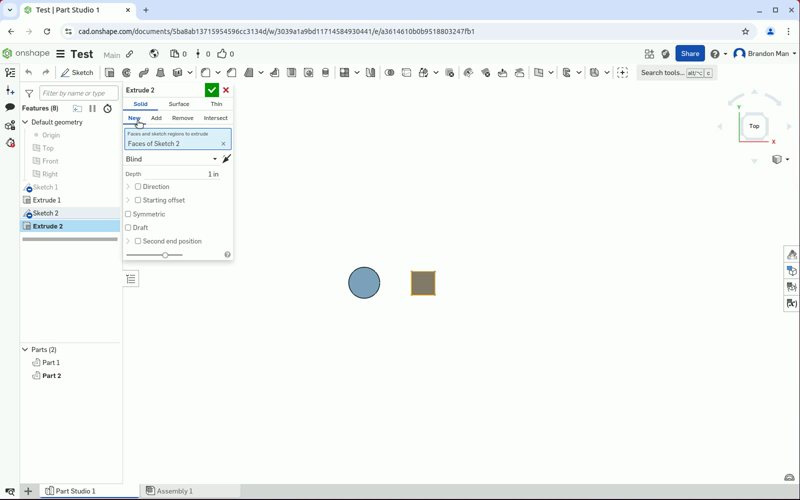
click(137, 120)
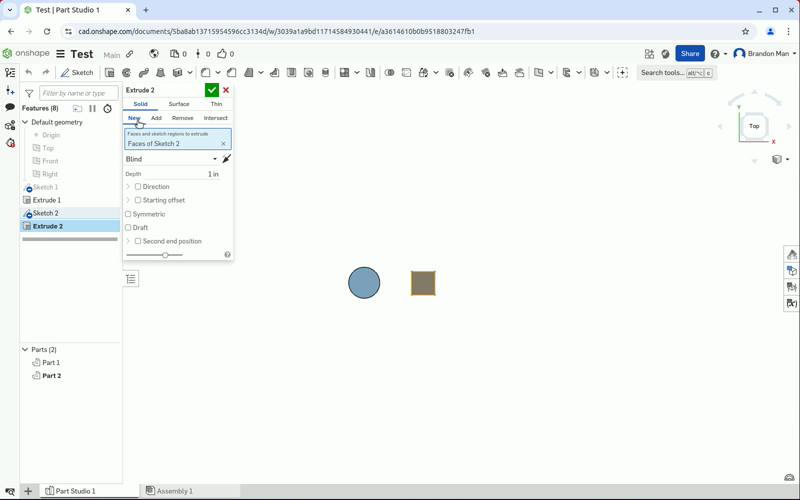
key(tab, 4)
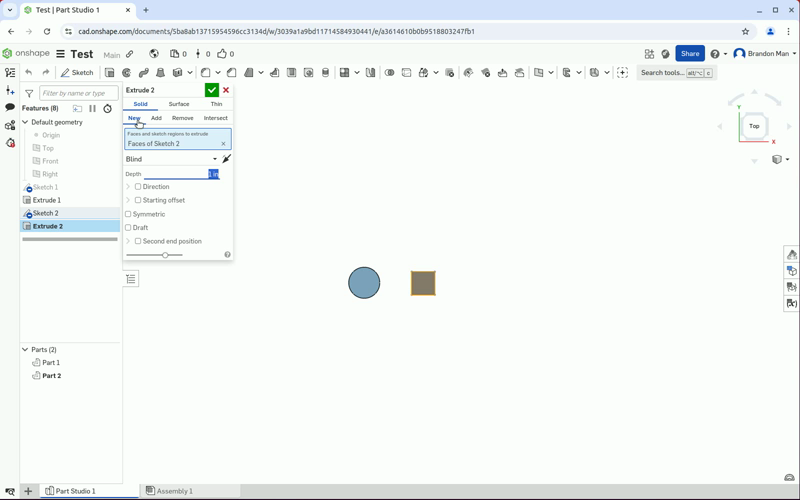
text(-7.703)
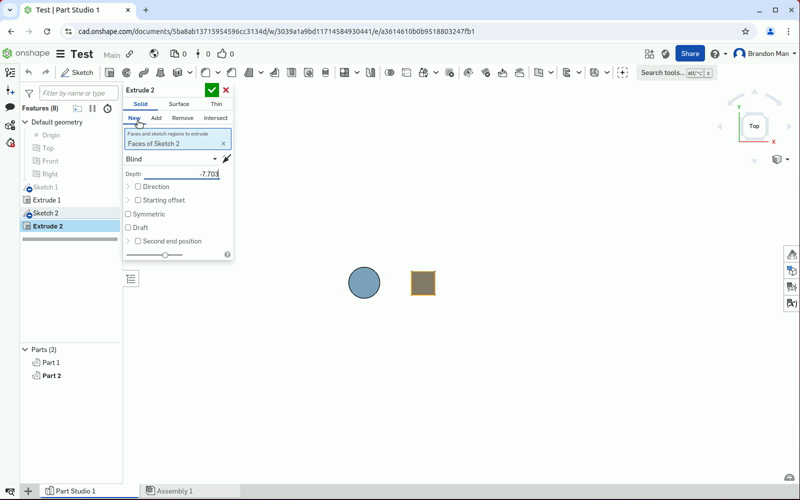
key(enter)
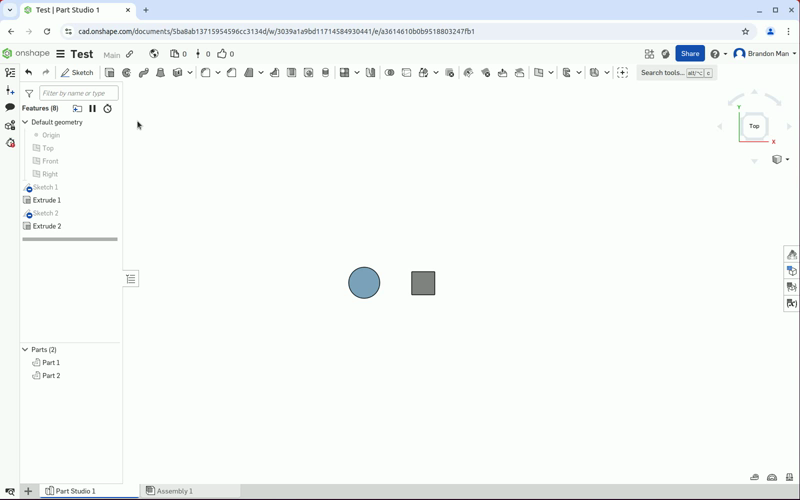
key(shift+h)
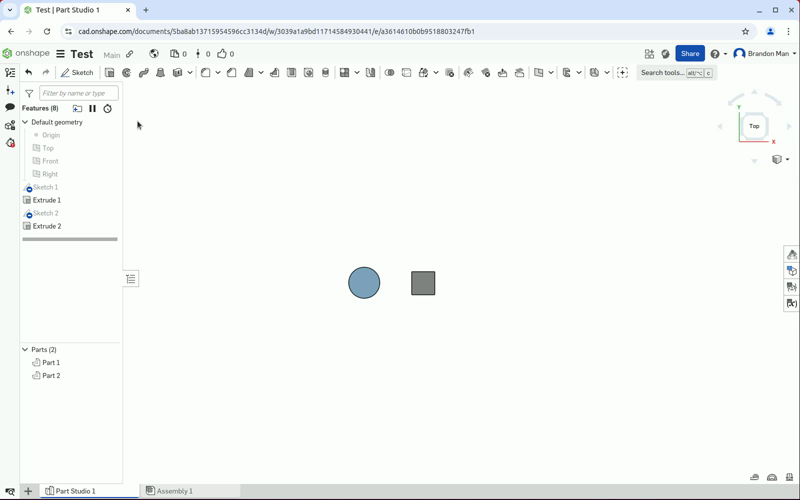
key(shift+h)
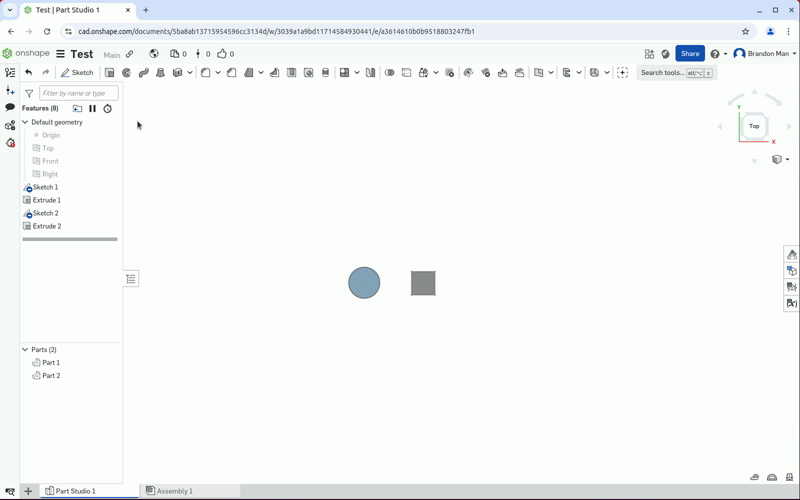
key(shift+7)
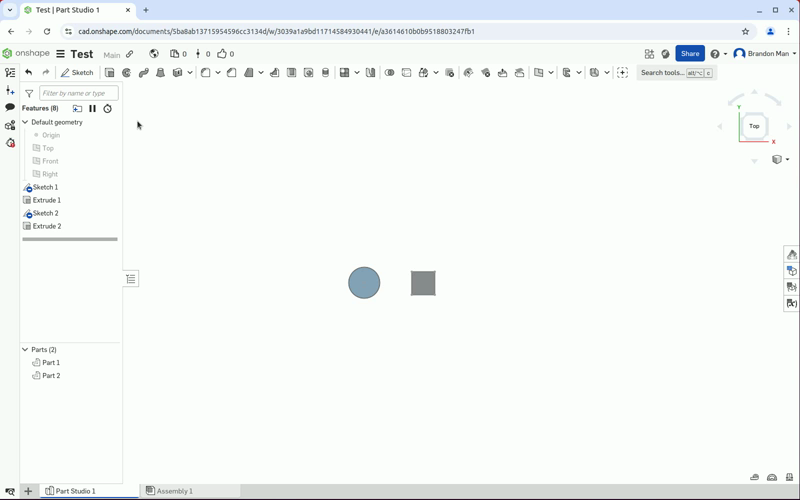
key(up, 3)
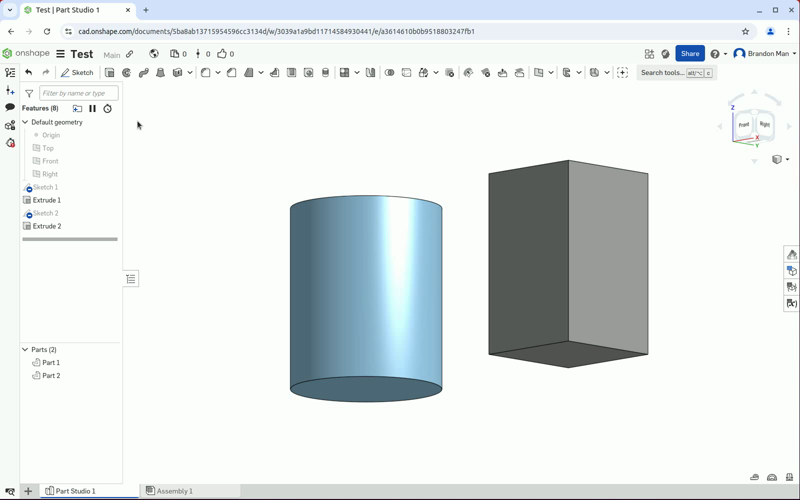
key(left, 3)
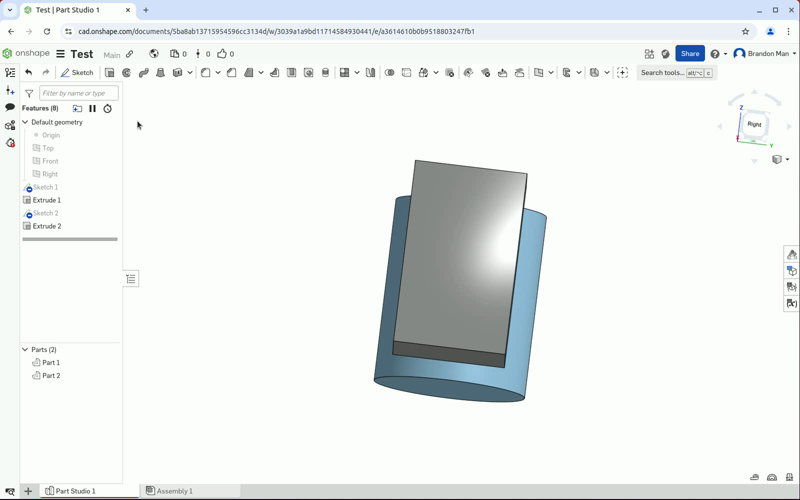
key(right, 3)
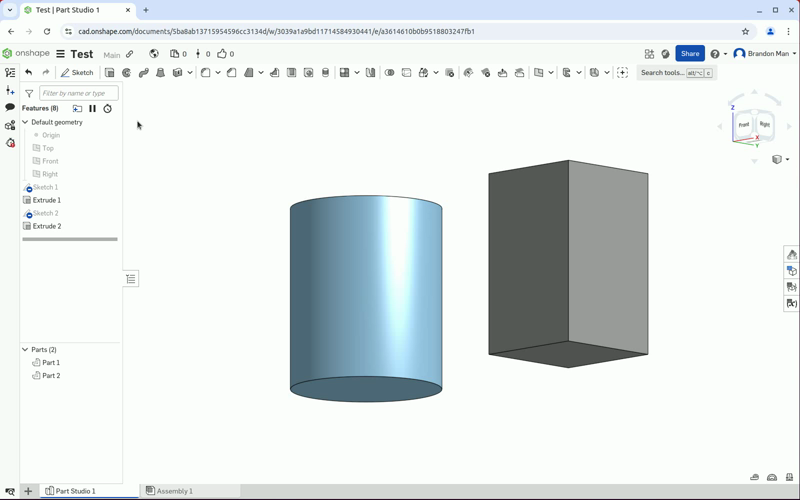
key(down, 3)
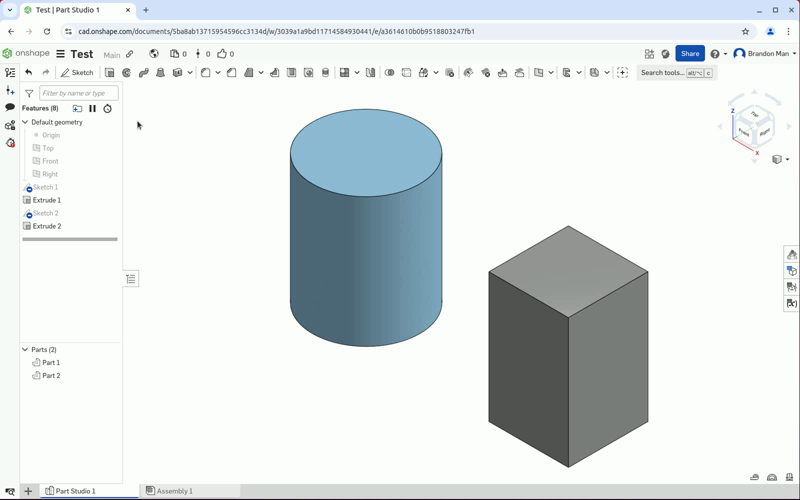
mouse_move(73, 189)
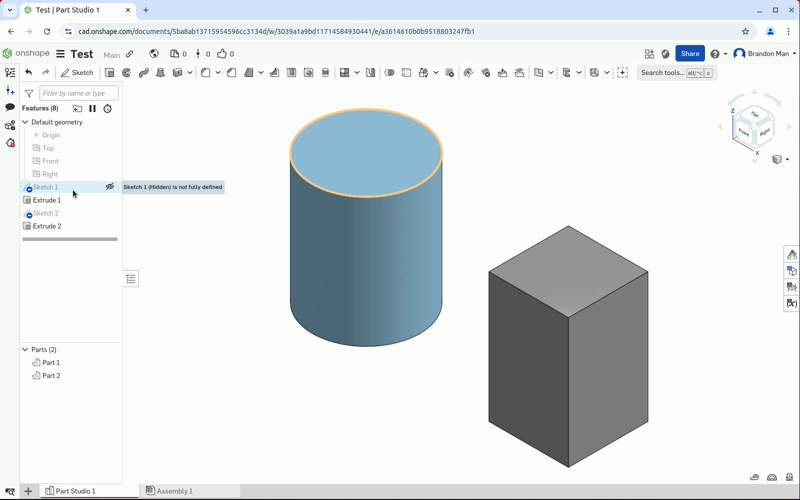
click(73, 189)